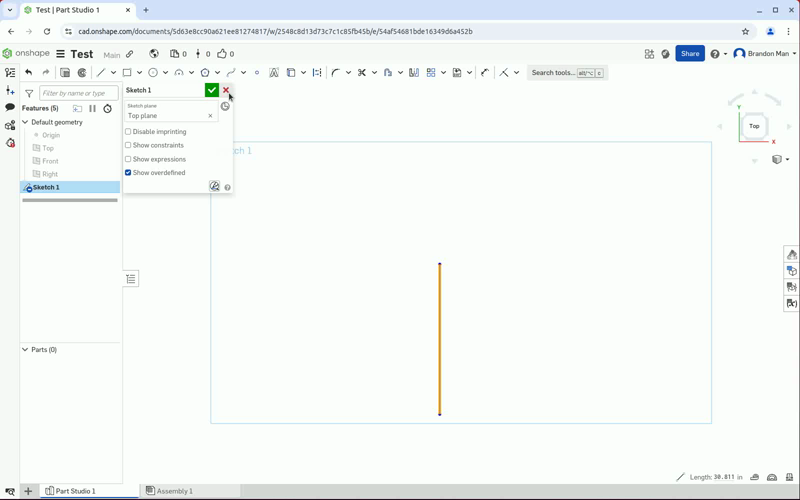
key(shift+h)
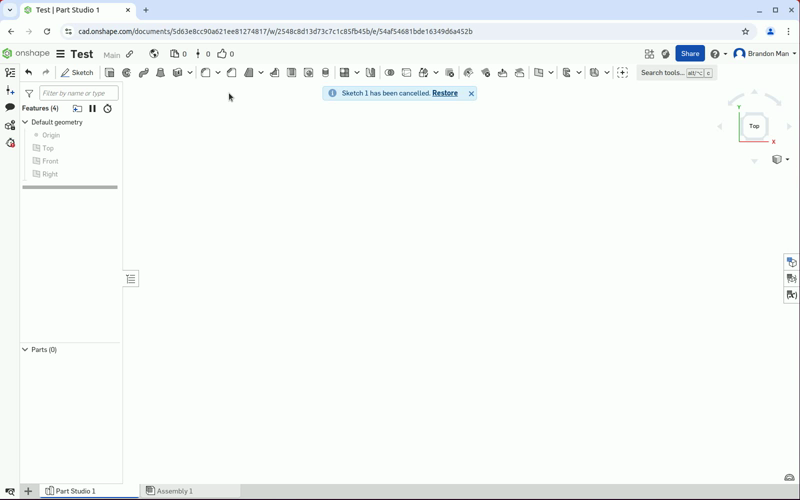
mouse_move(73, 352)
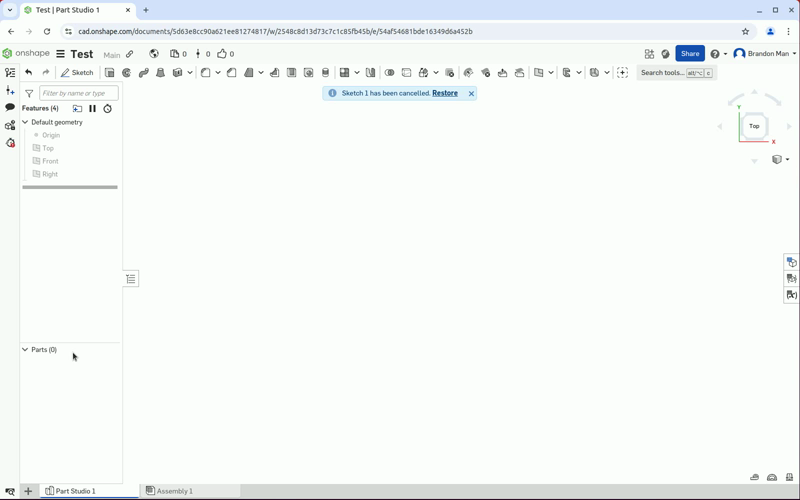
key(y)
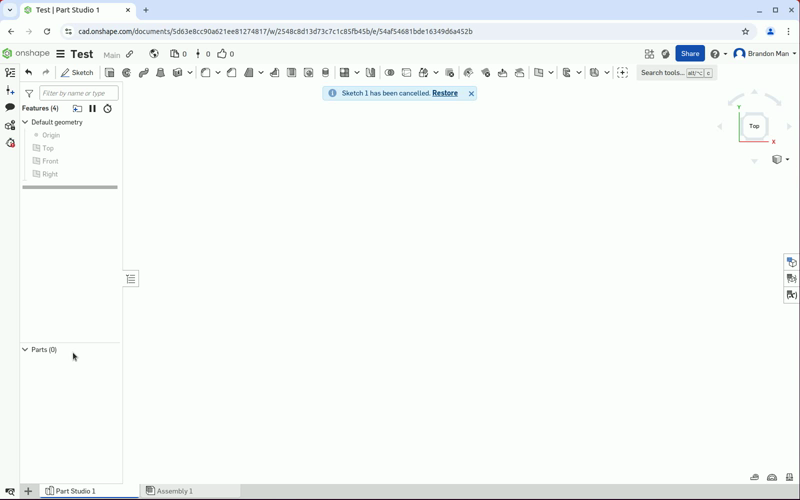
key(shift+p)
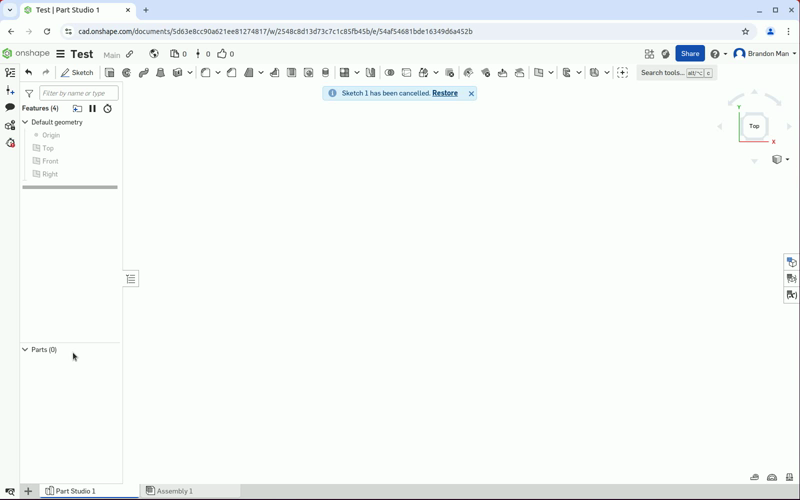
key(space)
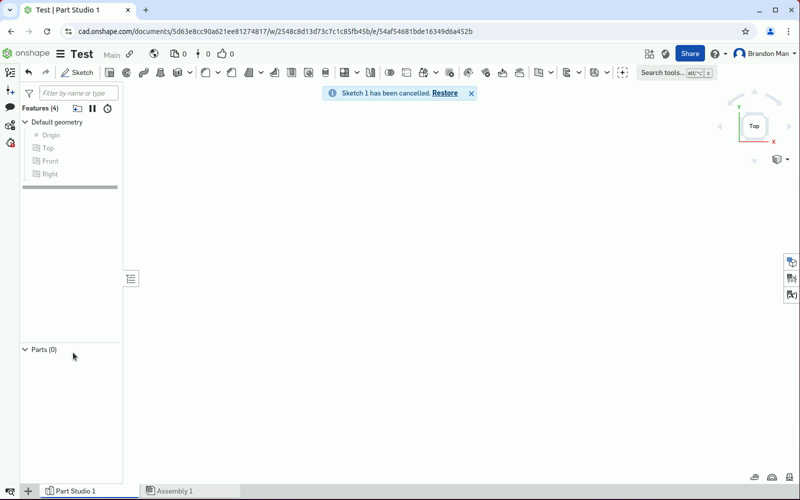
key_down(shift)
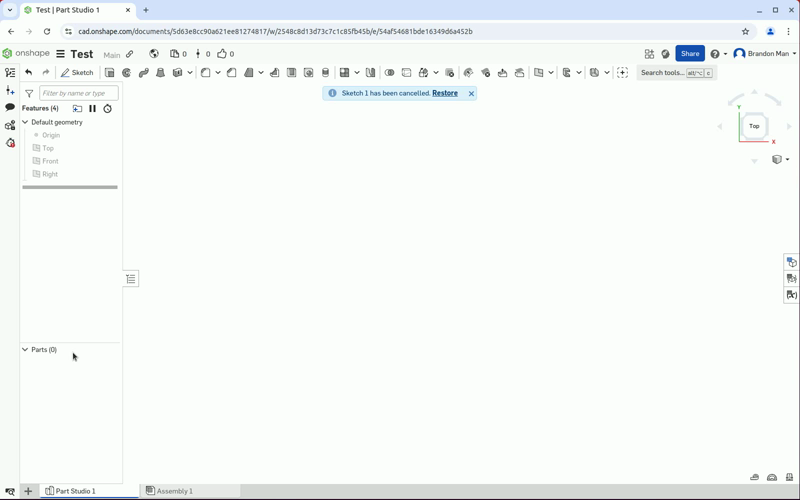
key(up)
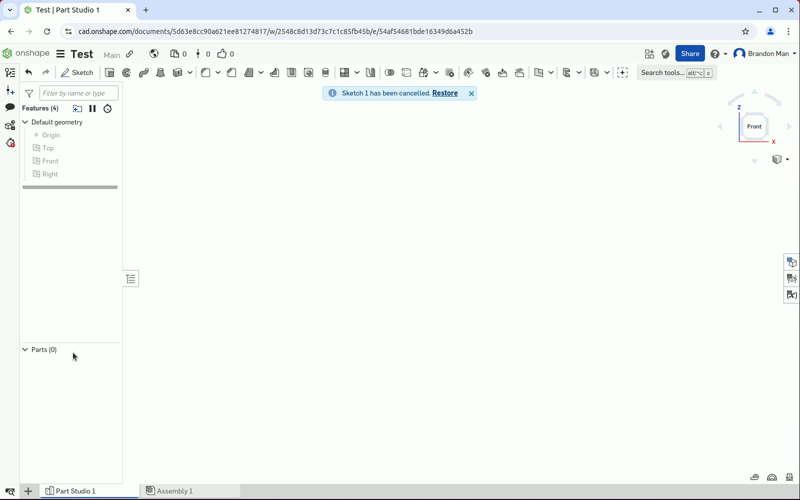
key_up(shift)
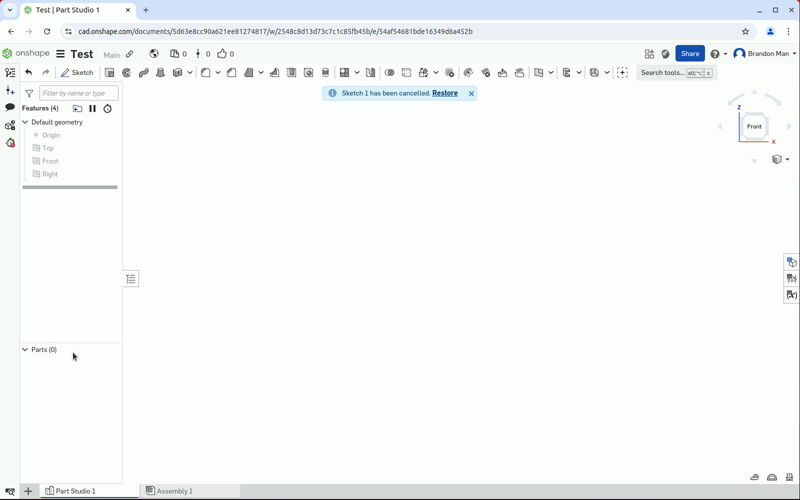
mouse_move(73, 352)
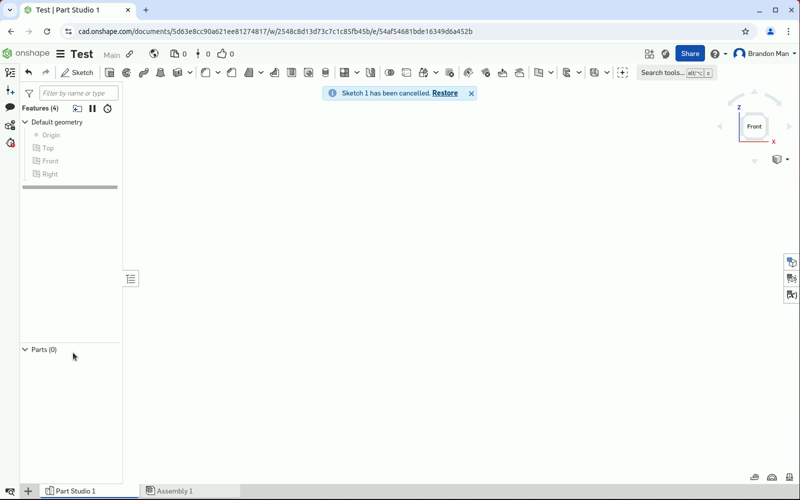
key(shift+y)
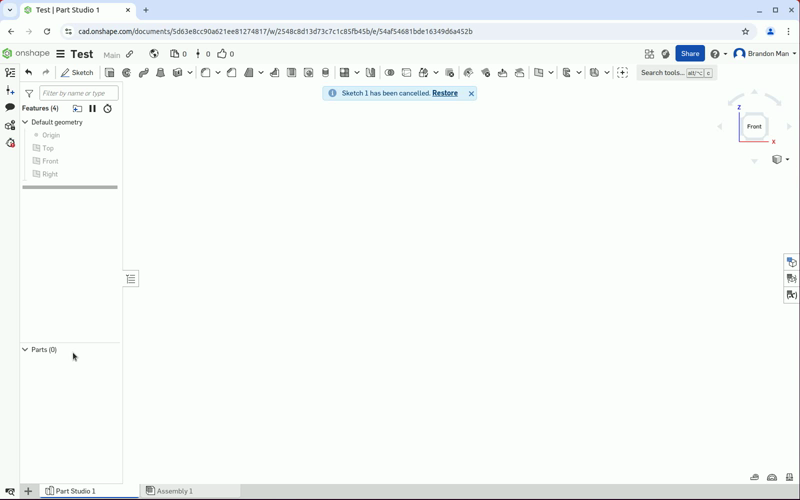
key(shift+s)
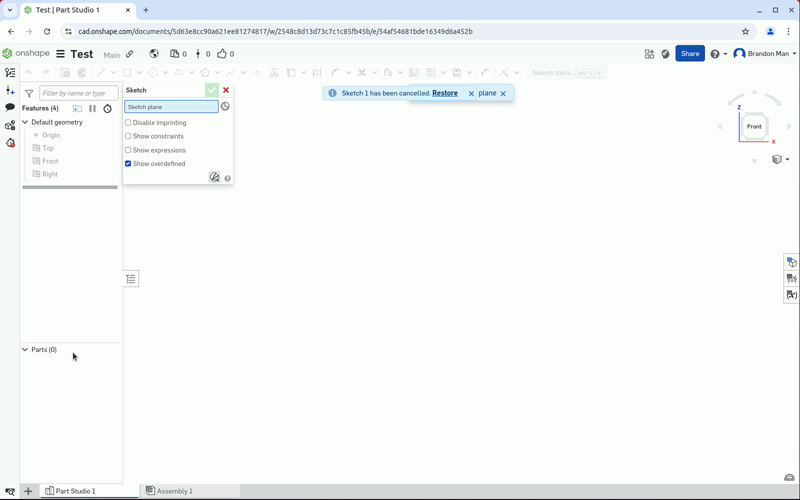
mouse_move(73, 163)
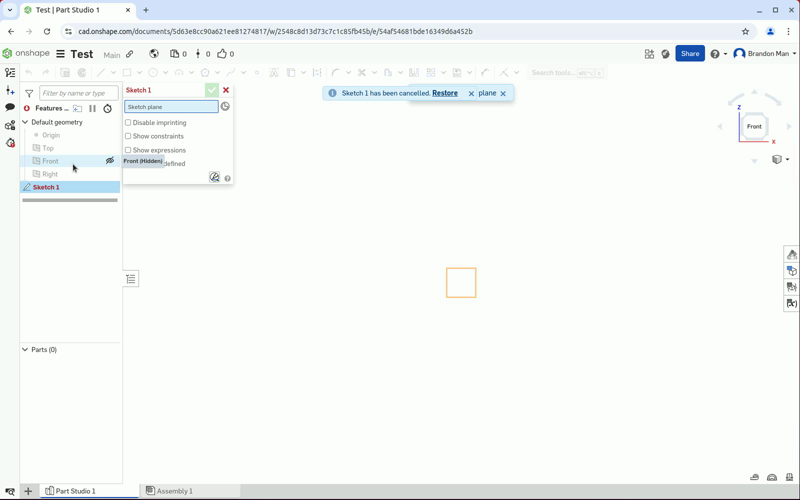
click(73, 163)
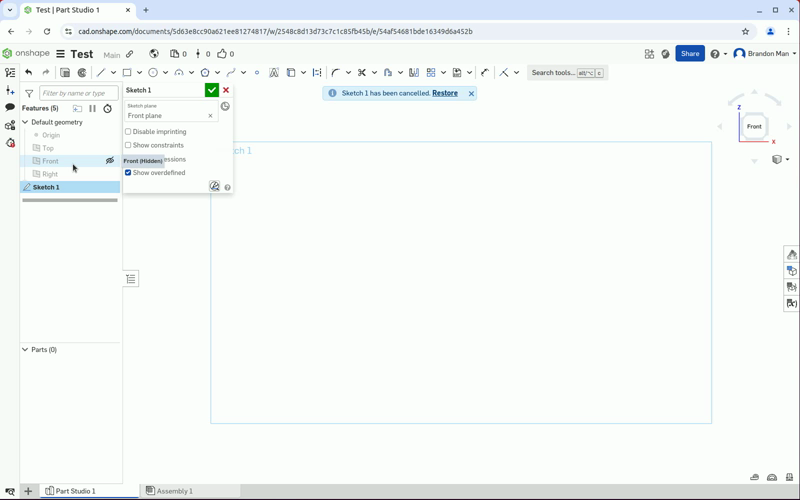
mouse_move(73, 352)
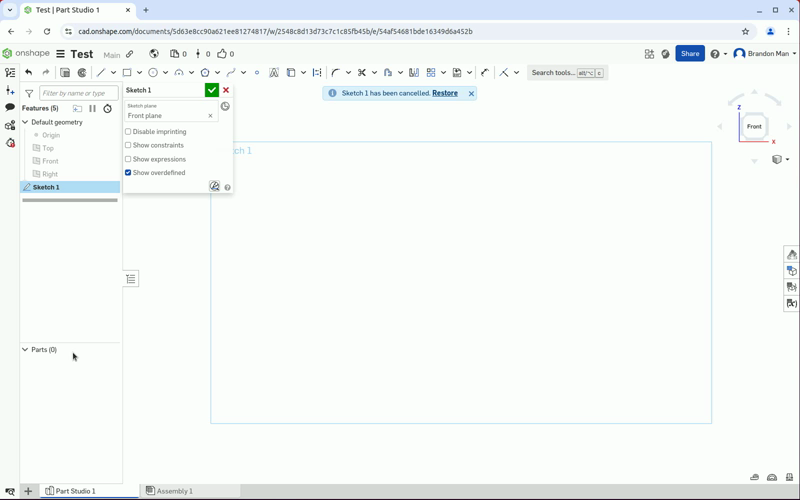
key(y)
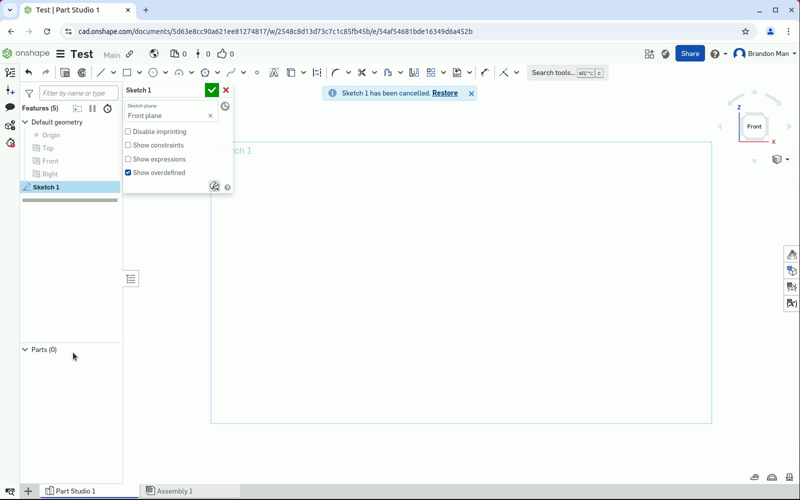
key(l)
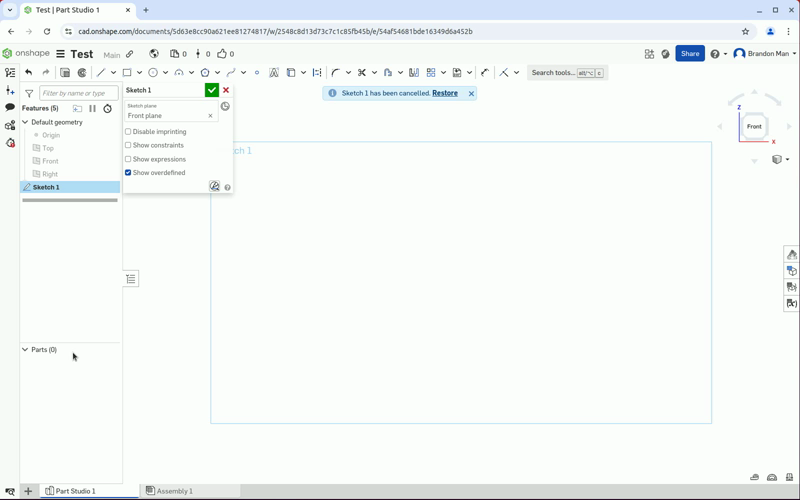
key_down(shift)
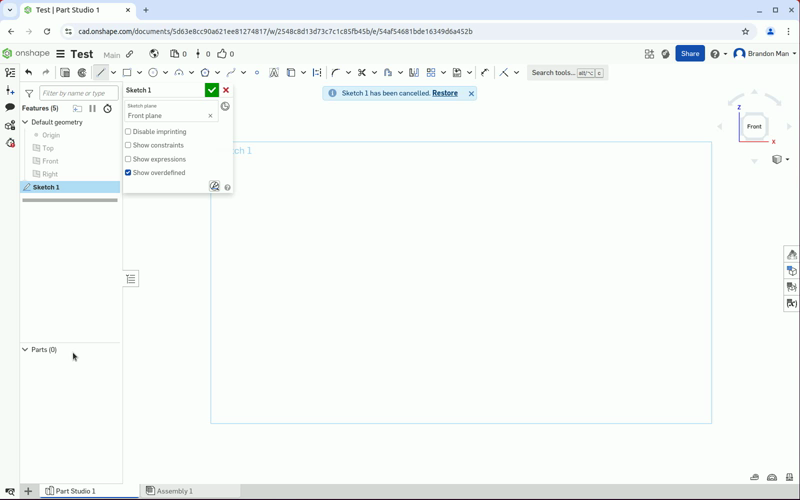
mouse_move(348, 282)
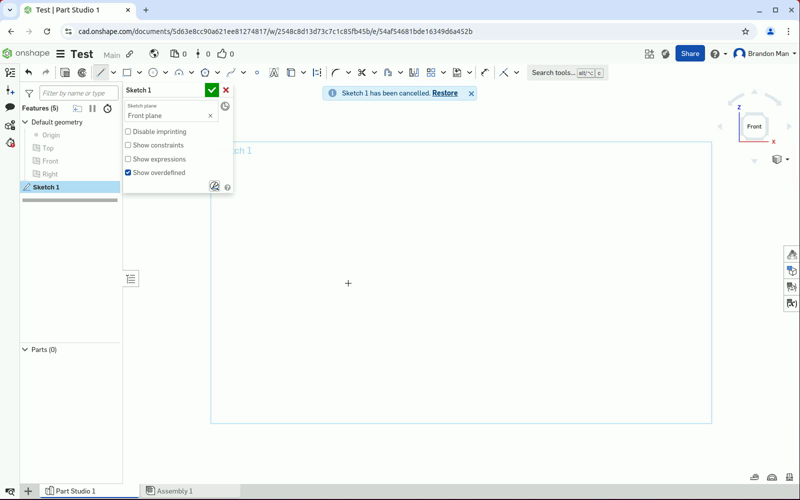
click(348, 282)
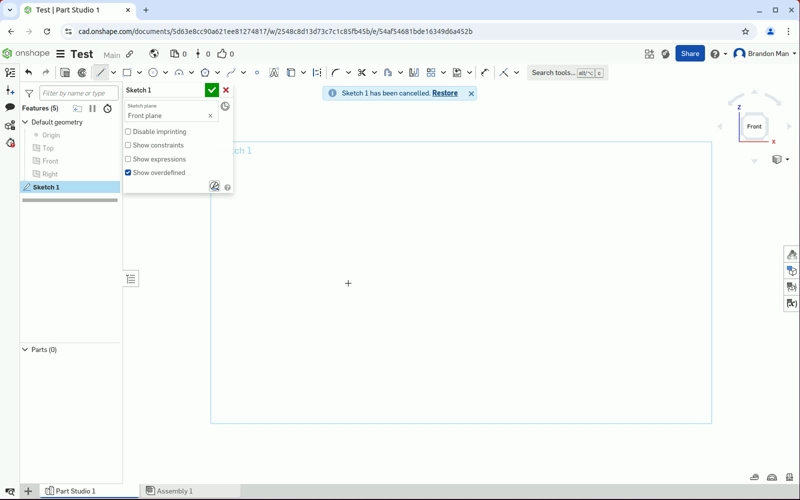
key_up(shift)
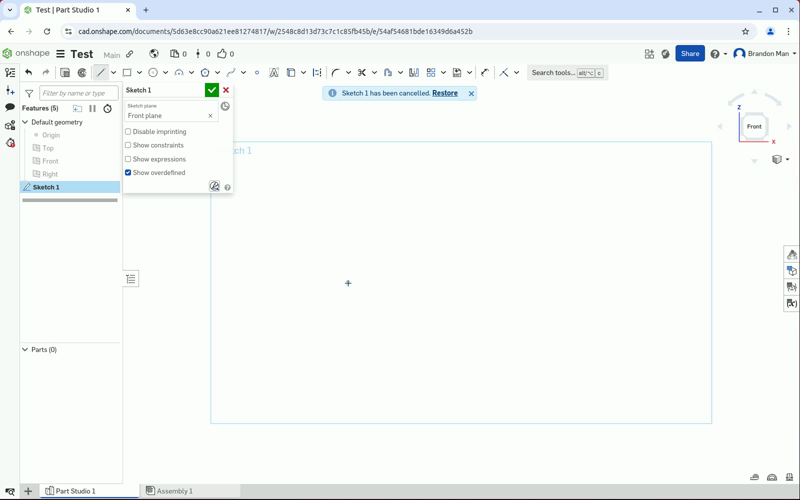
key_down(shift)
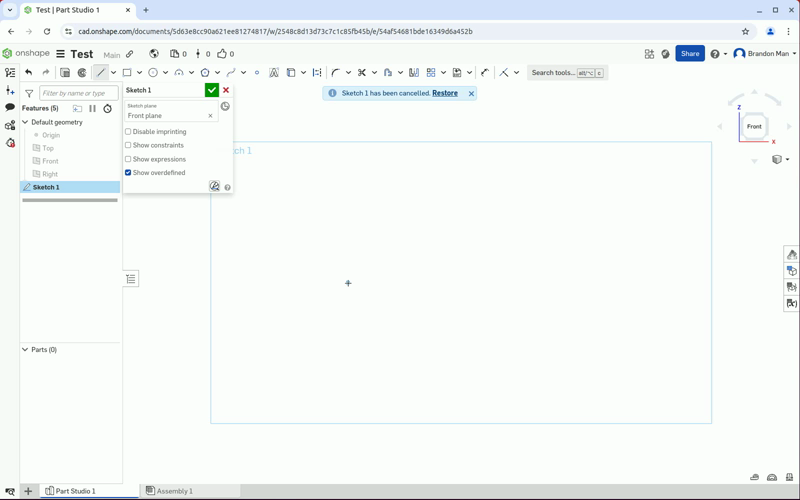
mouse_move(460, 282)
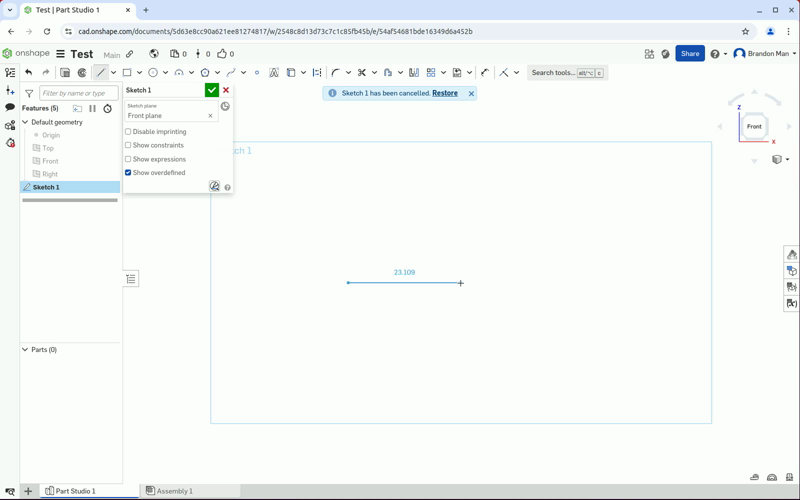
click(460, 282)
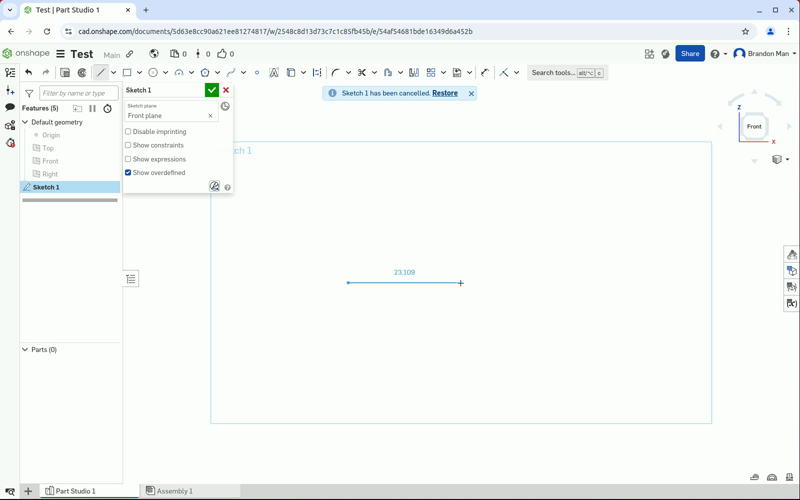
key_up(shift)
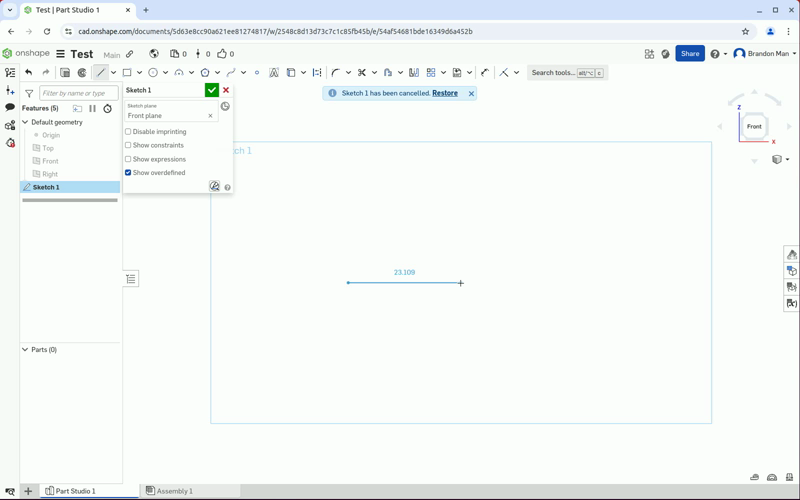
key_down(shift)
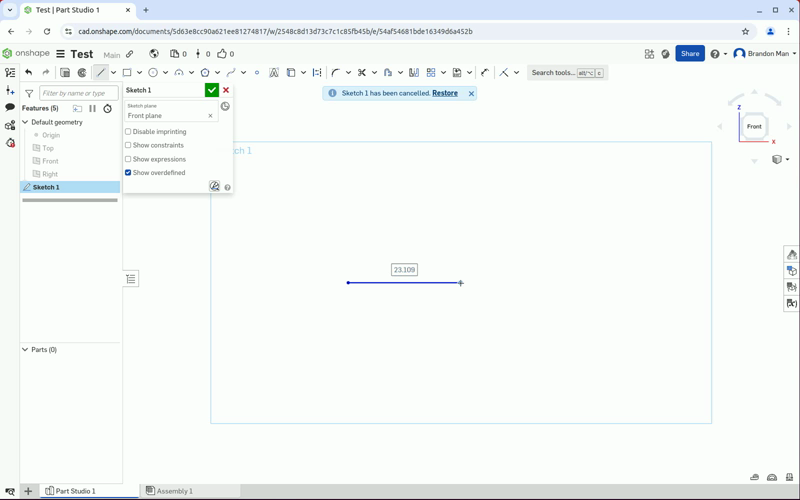
mouse_move(490, 282)
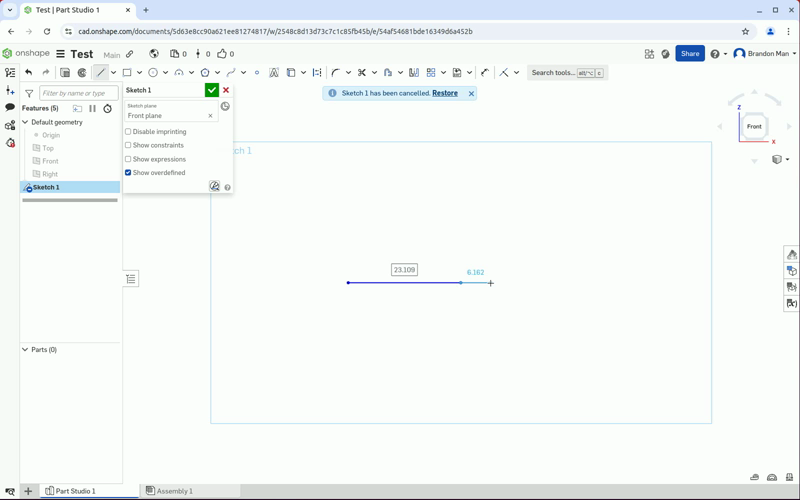
mouse_move(460, 256)
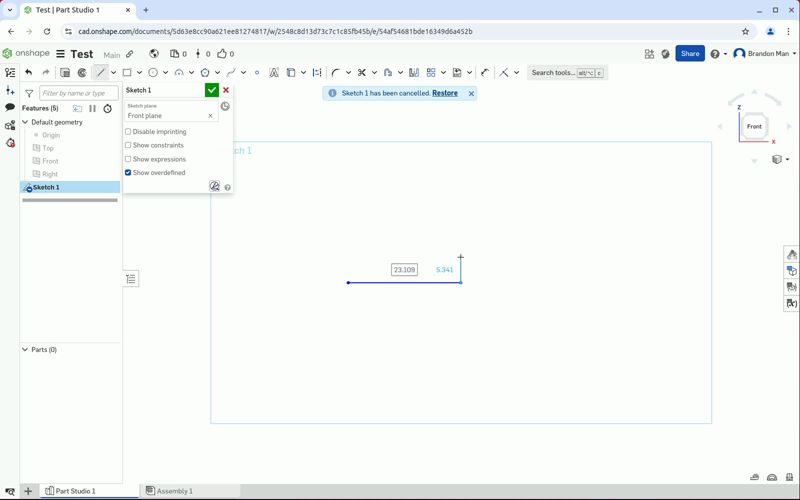
click(460, 256)
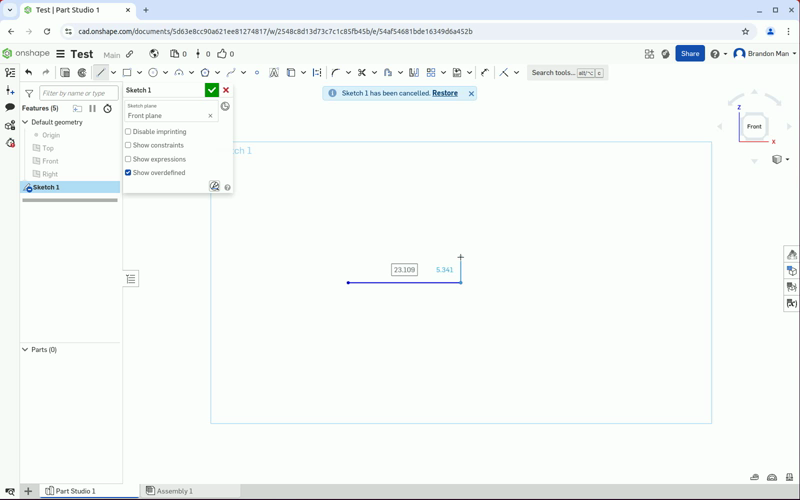
key_up(shift)
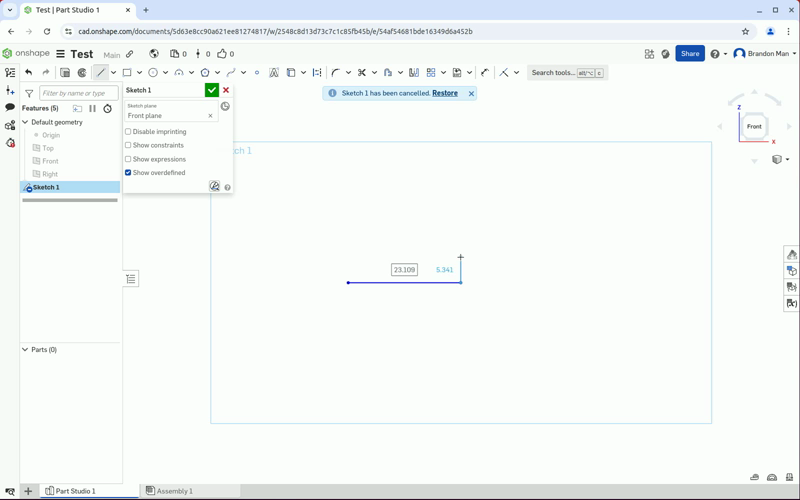
key_down(shift)
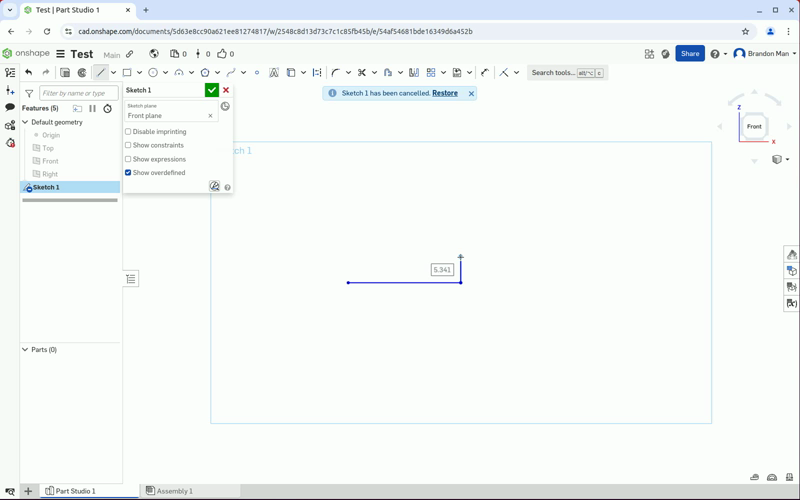
mouse_move(348, 256)
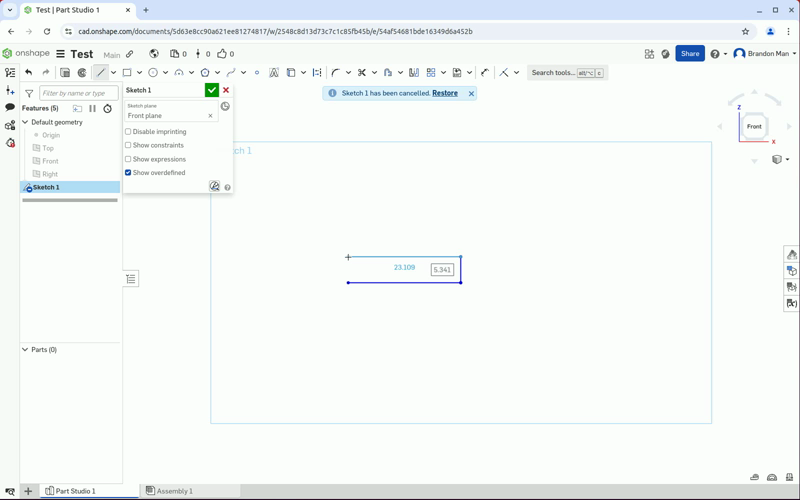
click(348, 256)
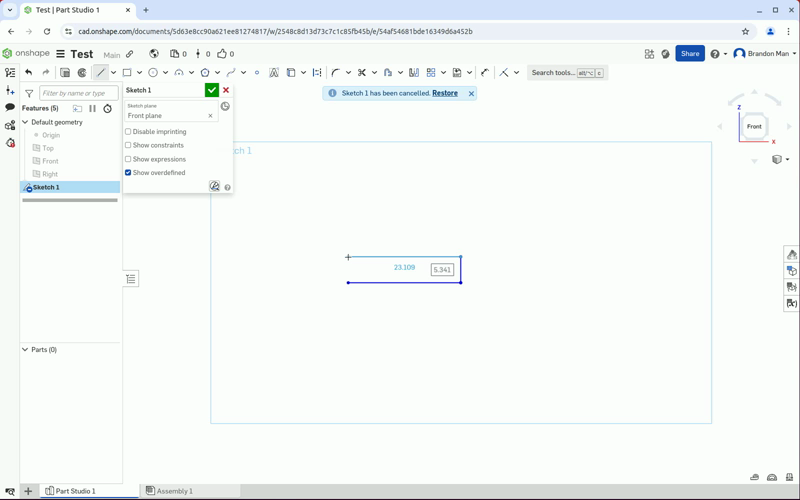
key_up(shift)
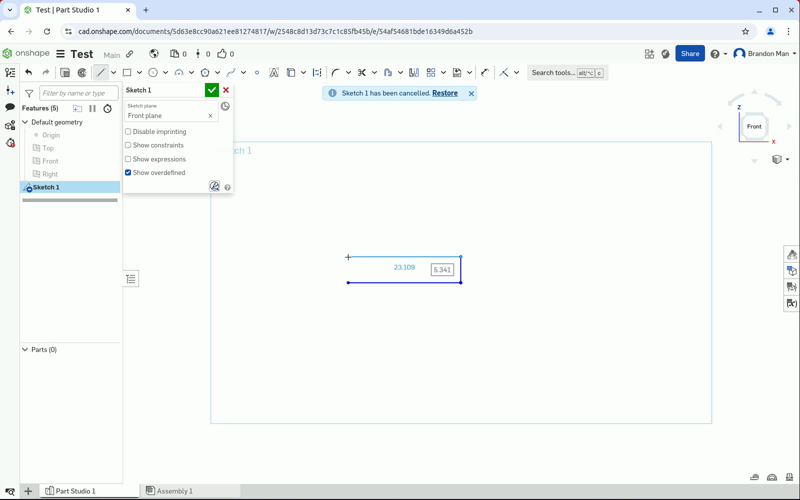
mouse_move(378, 256)
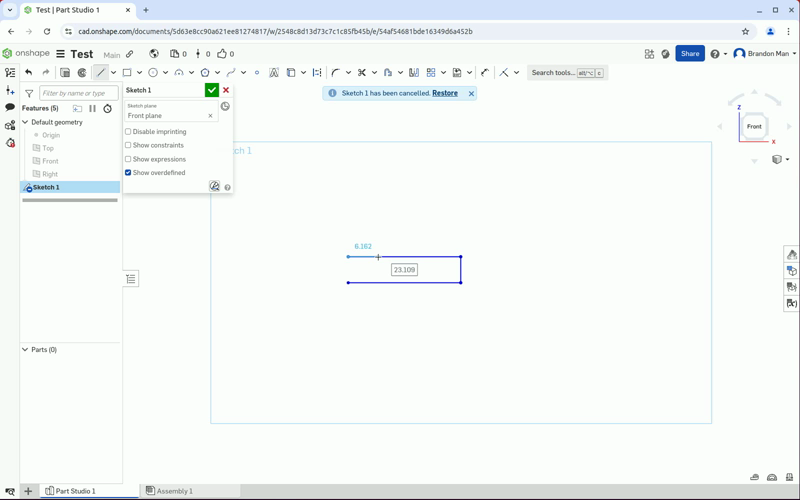
key_down(shift)
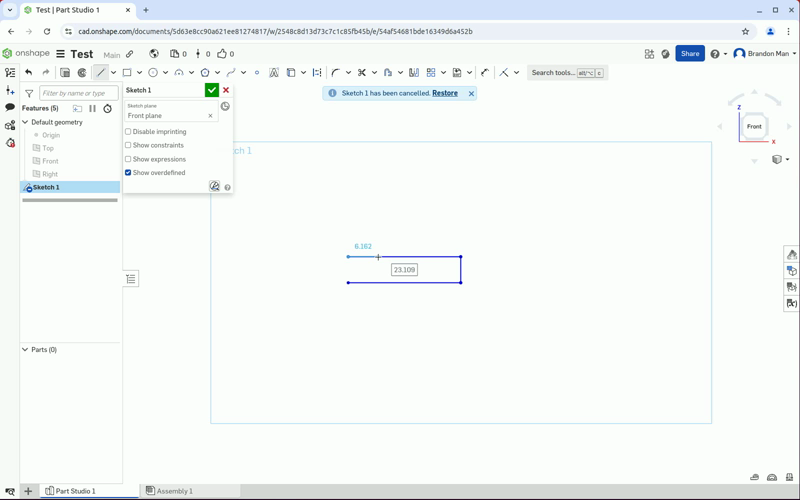
mouse_move(348, 282)
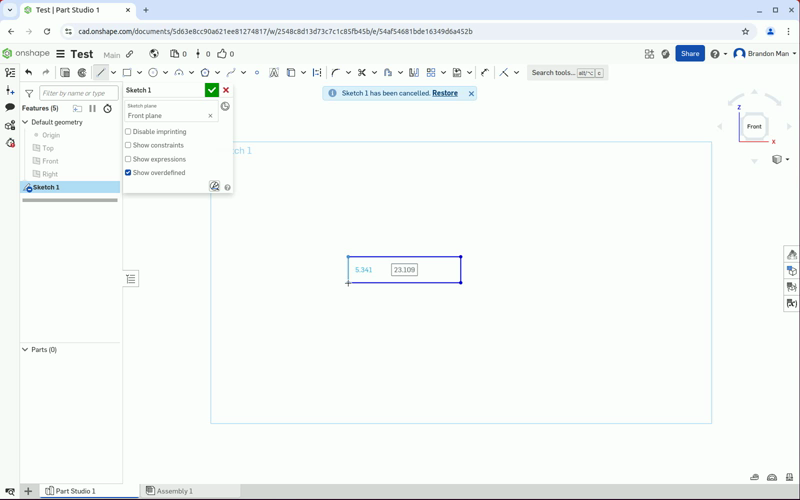
key_up(shift)
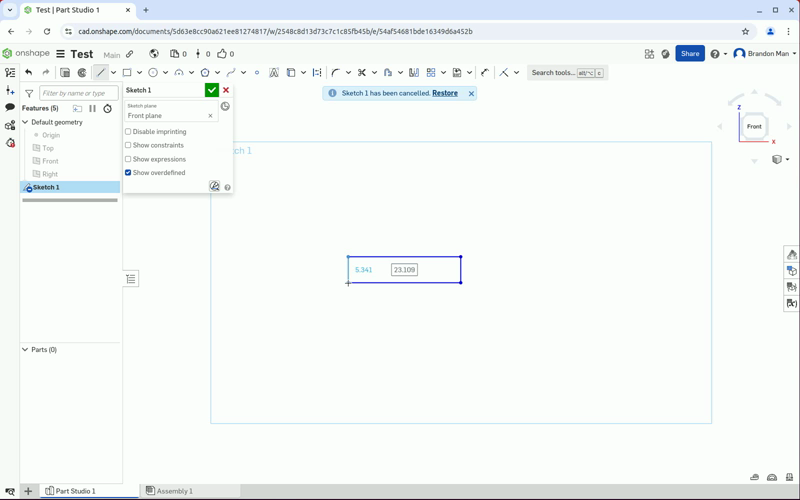
click(348, 282)
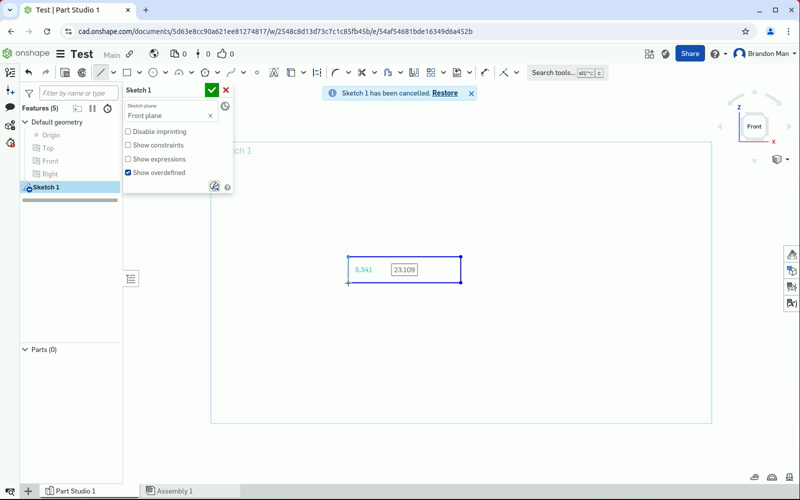
key(esc)
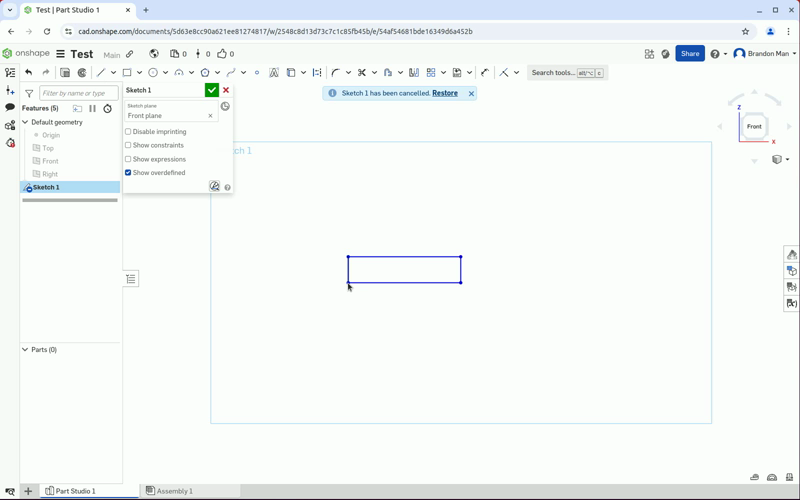
mouse_move(450, 265)
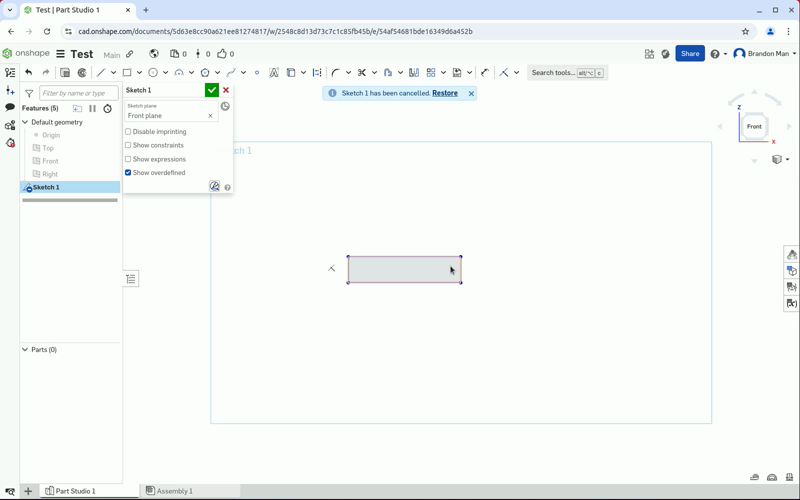
click(450, 265)
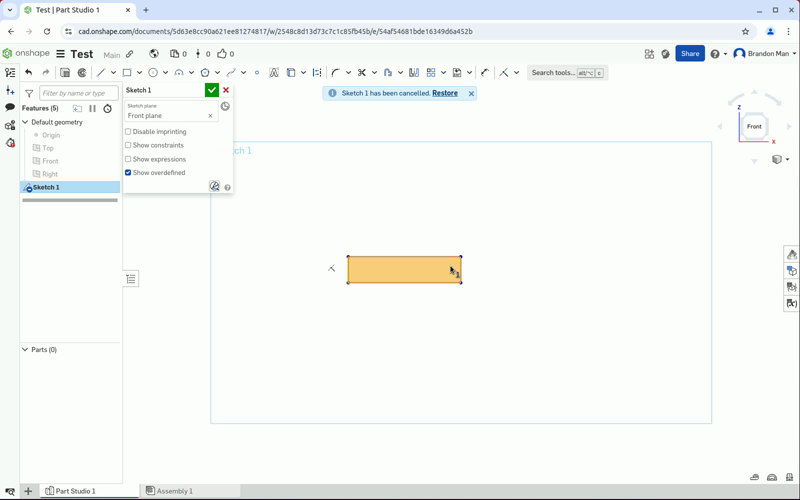
mouse_move(73, 352)
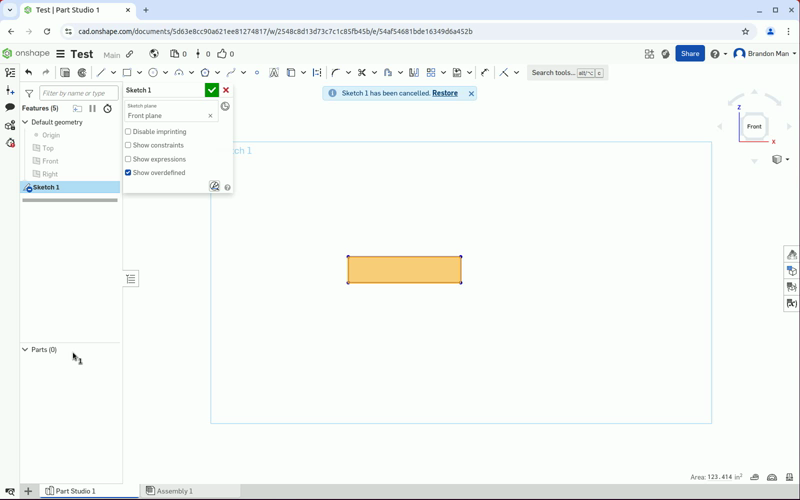
key(shift+y)
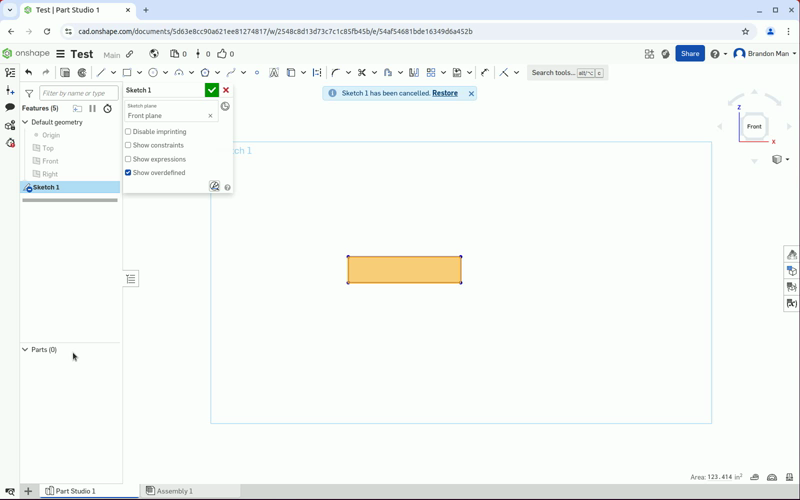
key(shift+e)
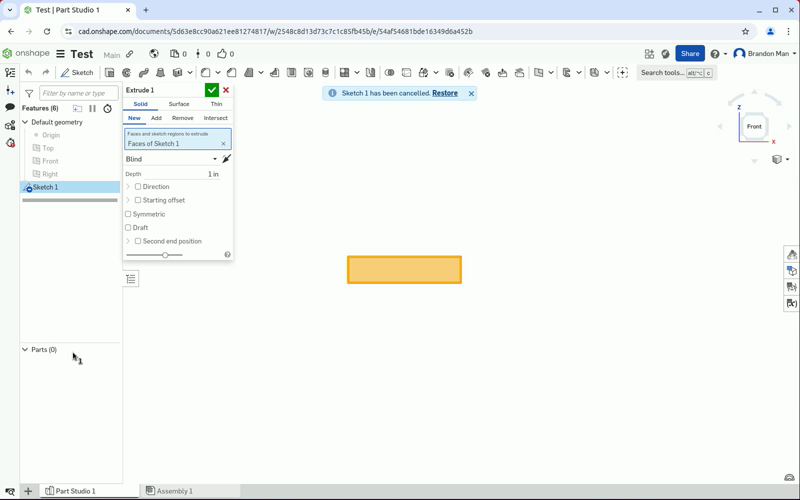
mouse_move(143, 106)
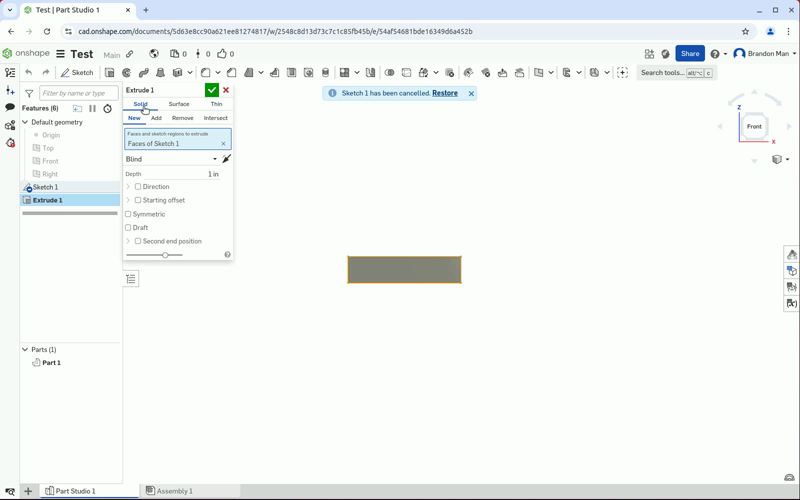
click(143, 106)
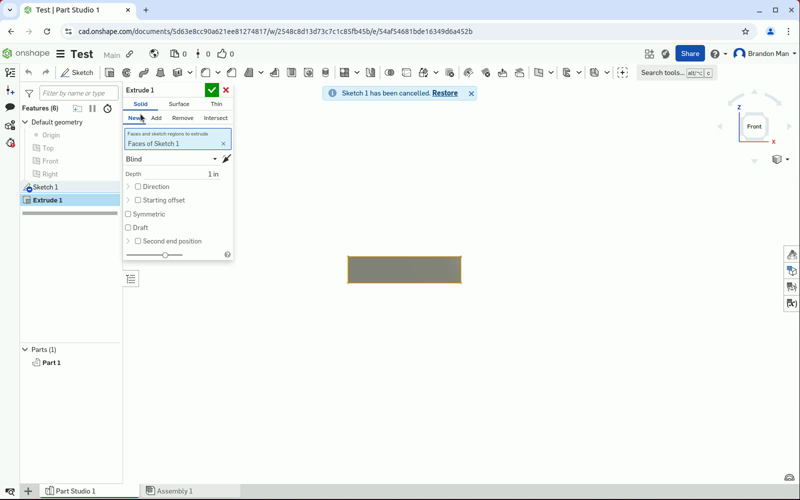
mouse_move(137, 120)
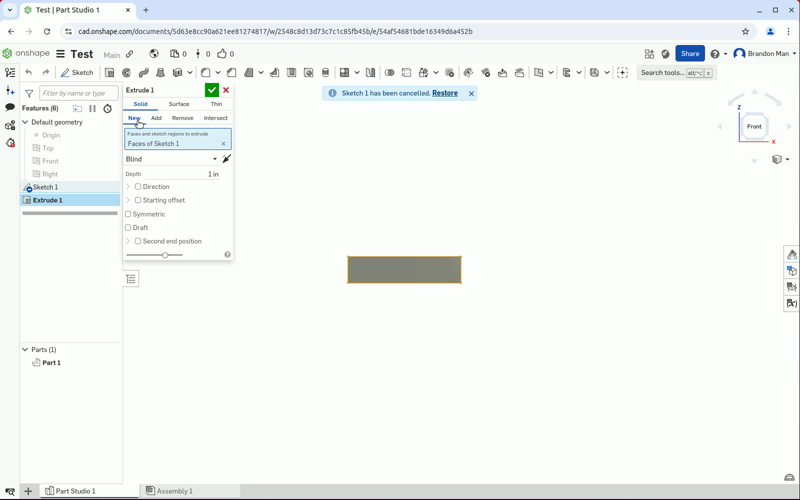
click(137, 120)
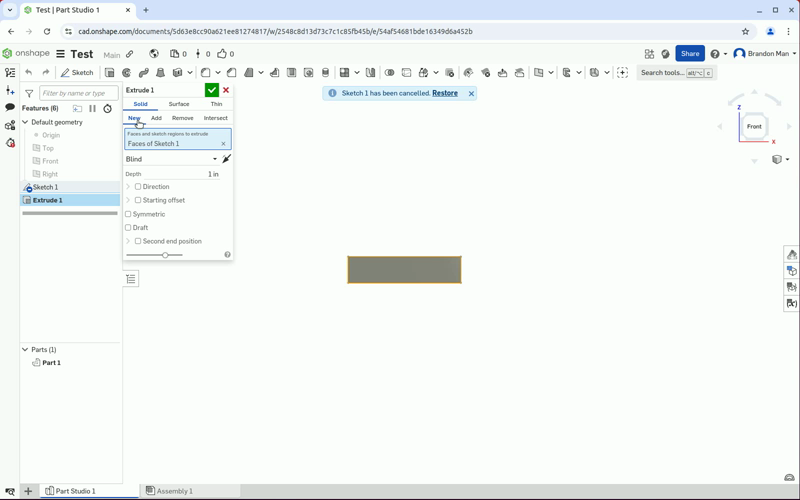
key(tab, 4)
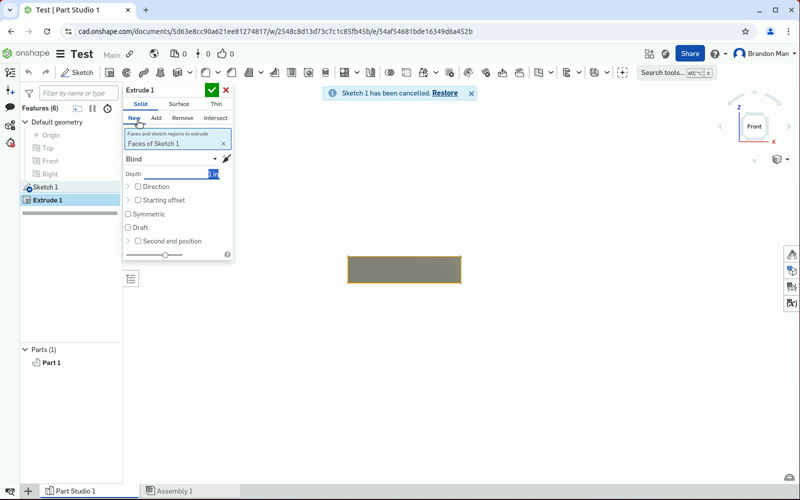
text(-11.554)
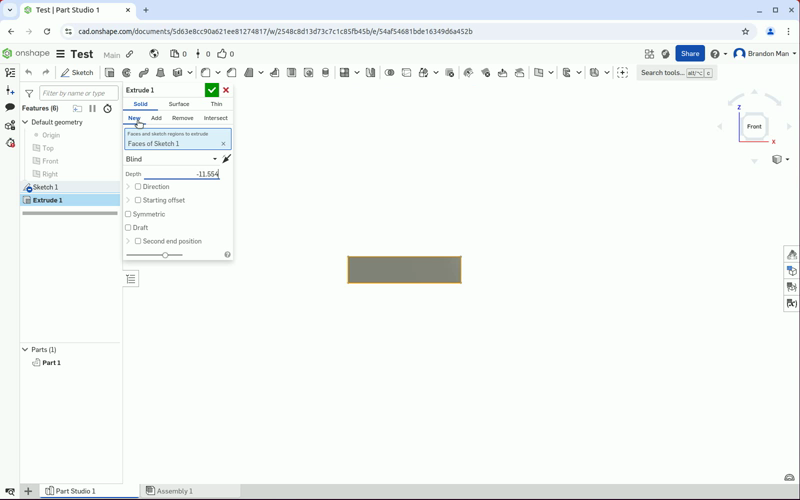
key(enter)
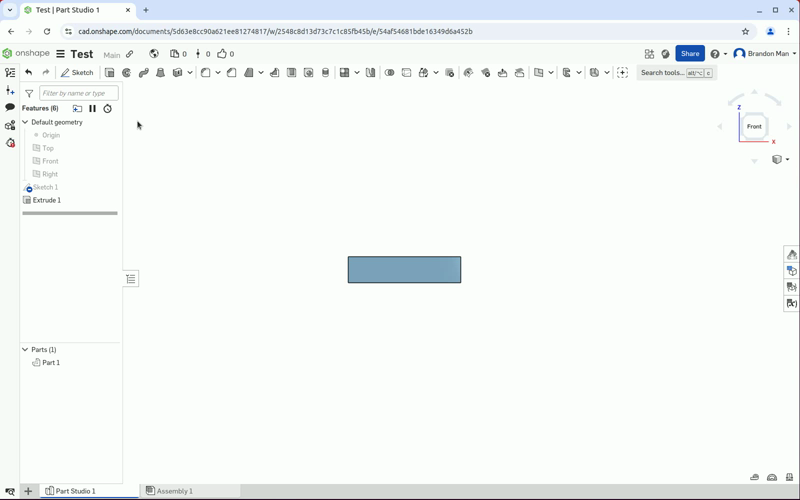
key(shift+h)
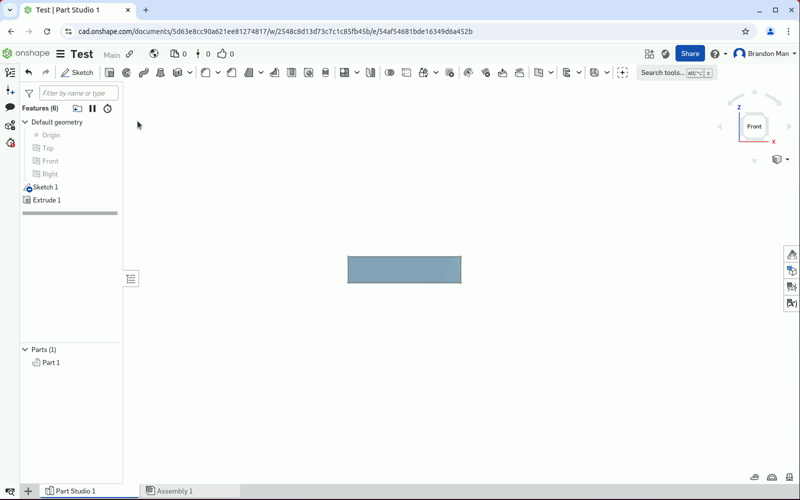
key(shift+h)
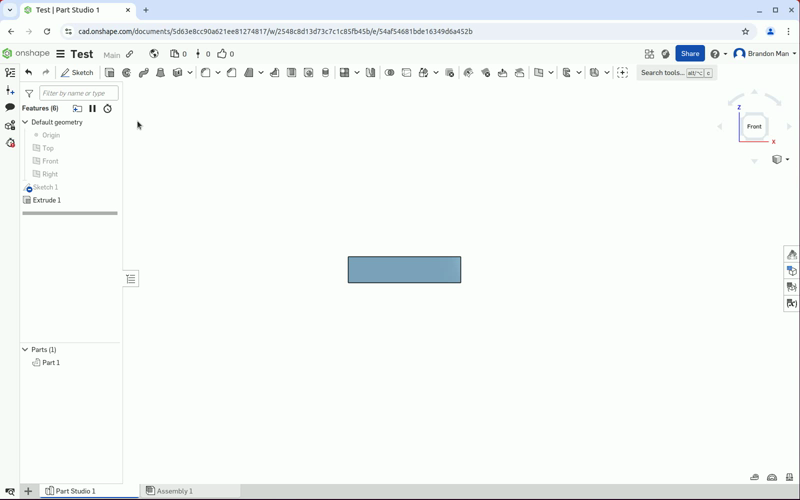
mouse_move(73, 189)
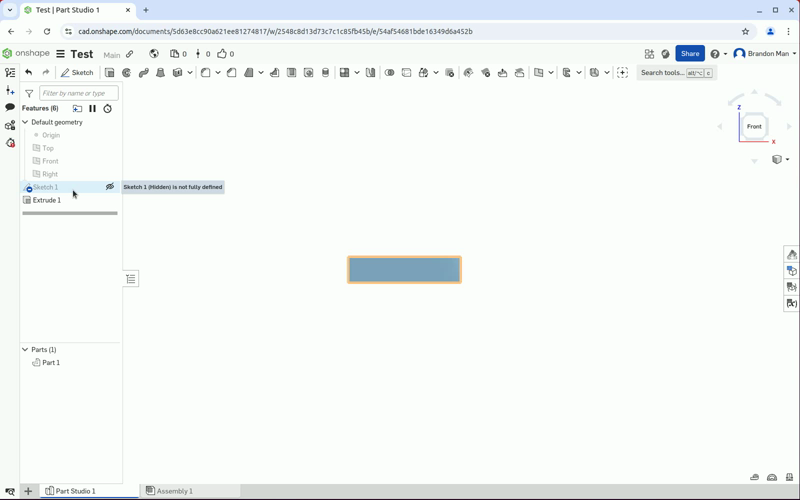
click(73, 189)
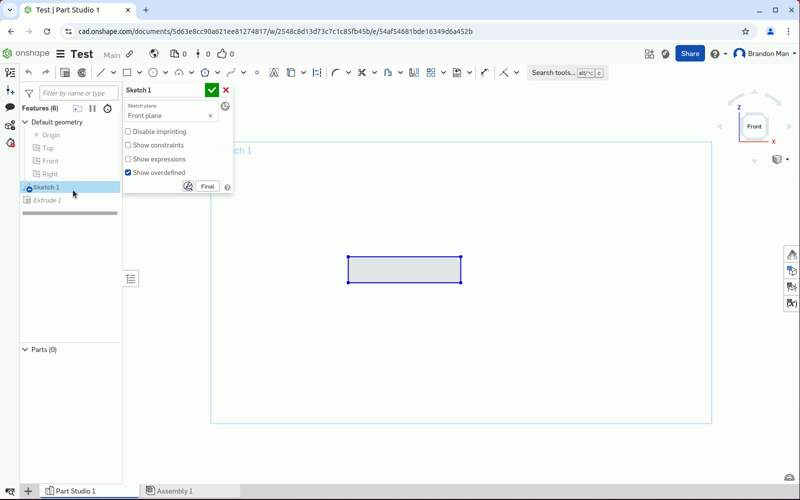
mouse_move(229, 92)
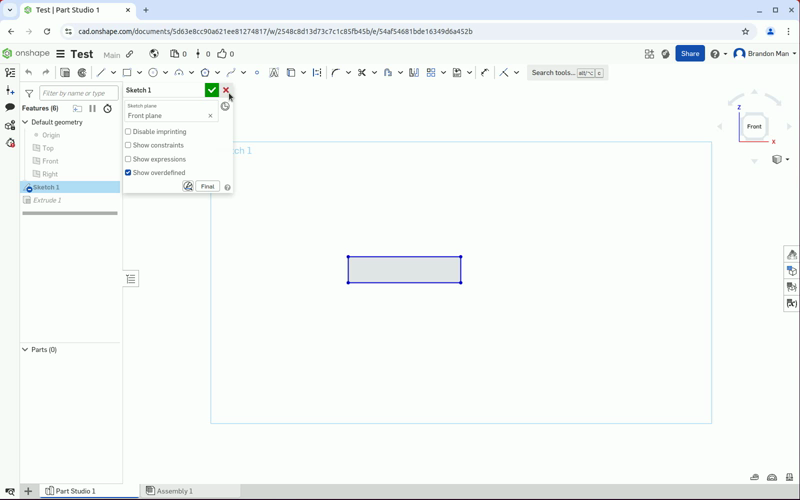
click(229, 92)
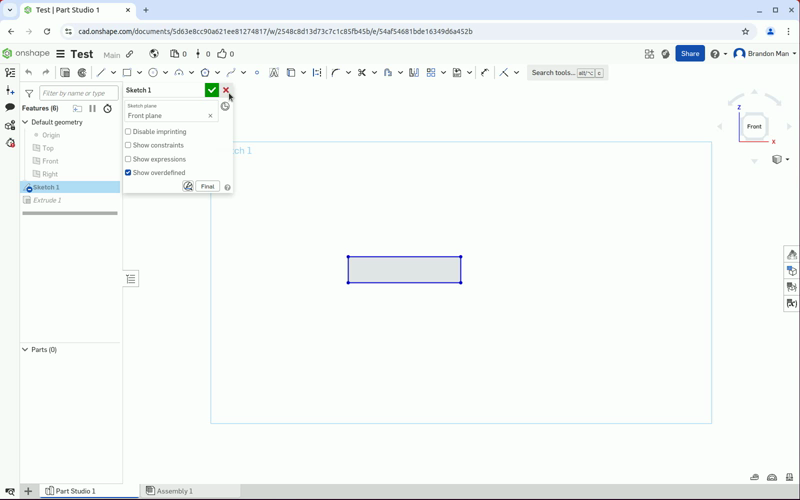
key(shift+s)
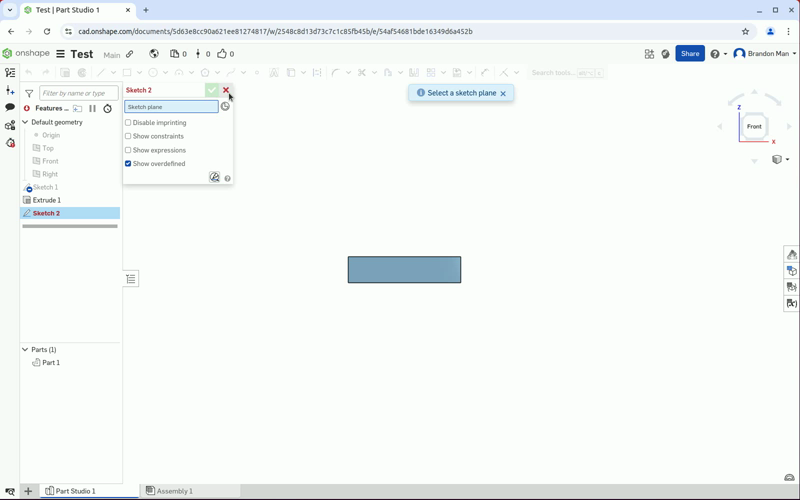
mouse_move(73, 163)
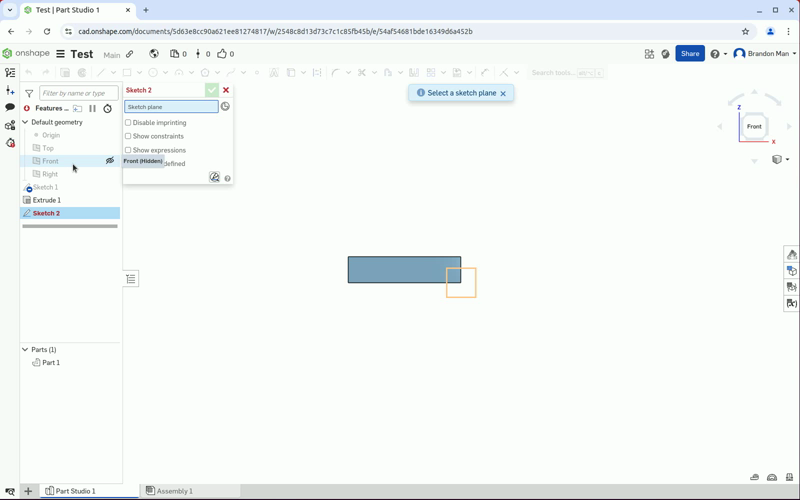
click(73, 163)
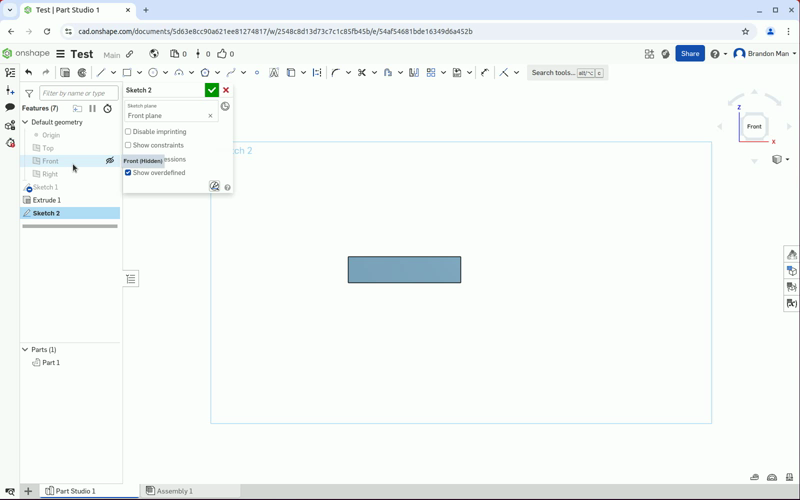
mouse_move(73, 352)
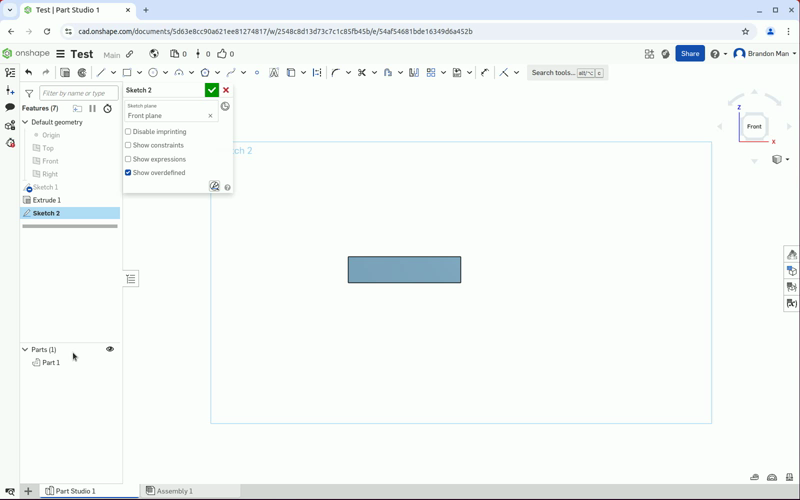
key(y)
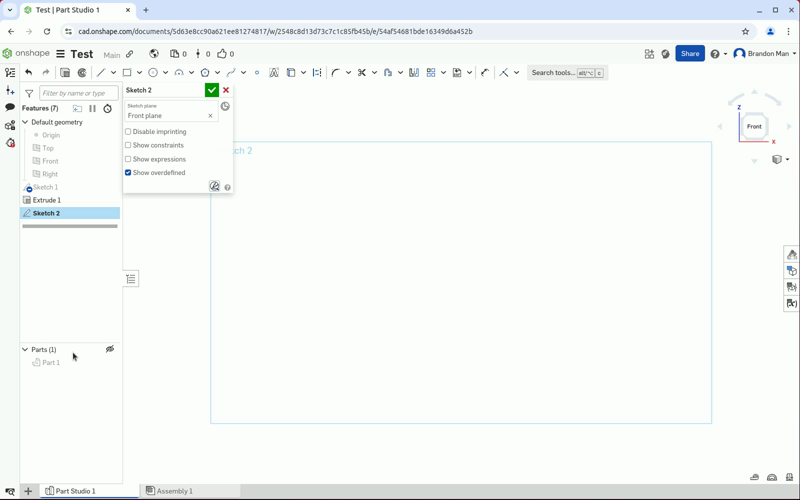
key(l)
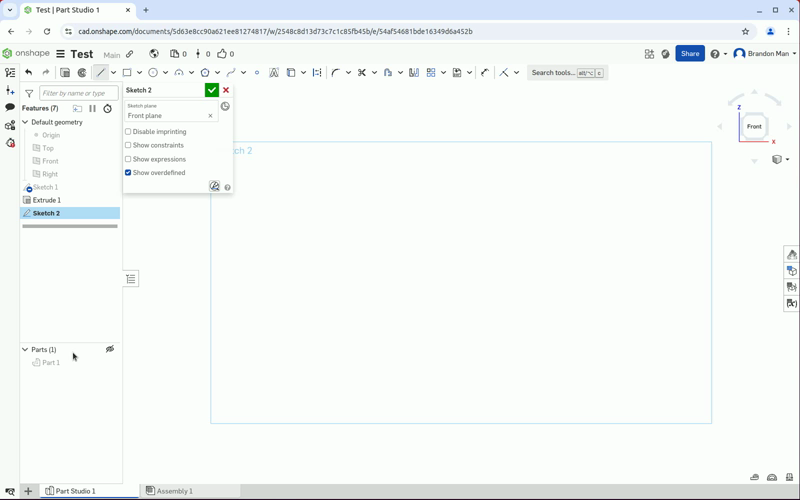
key_down(shift)
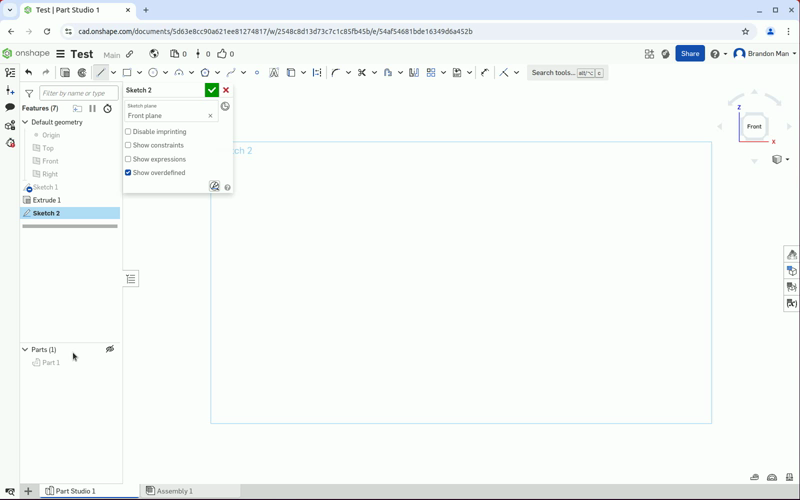
mouse_move(348, 257)
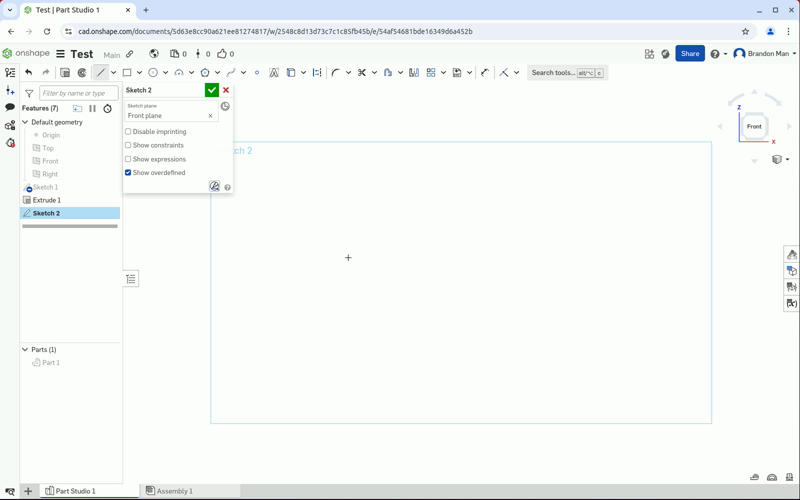
click(348, 257)
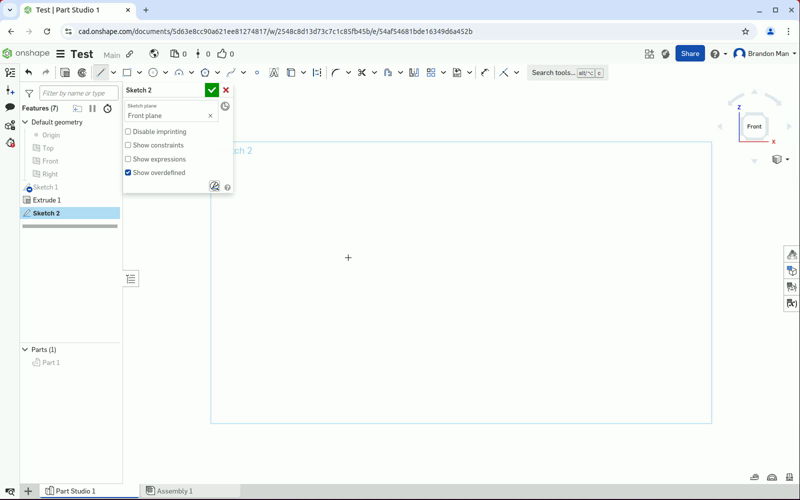
key_up(shift)
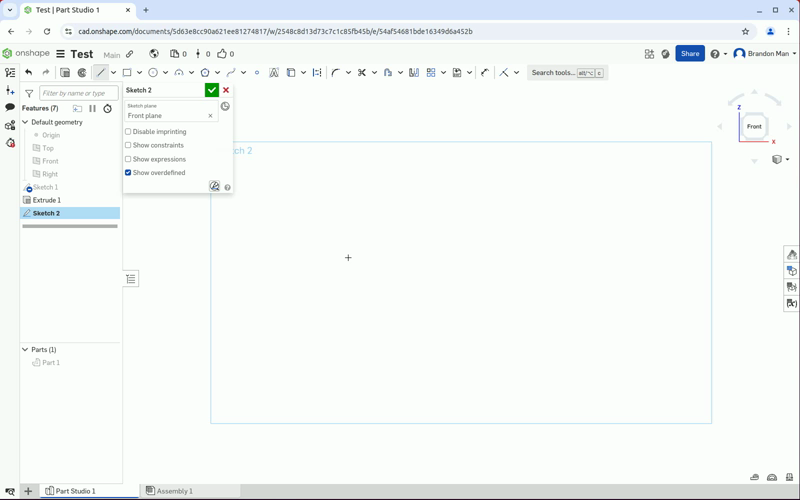
key_down(shift)
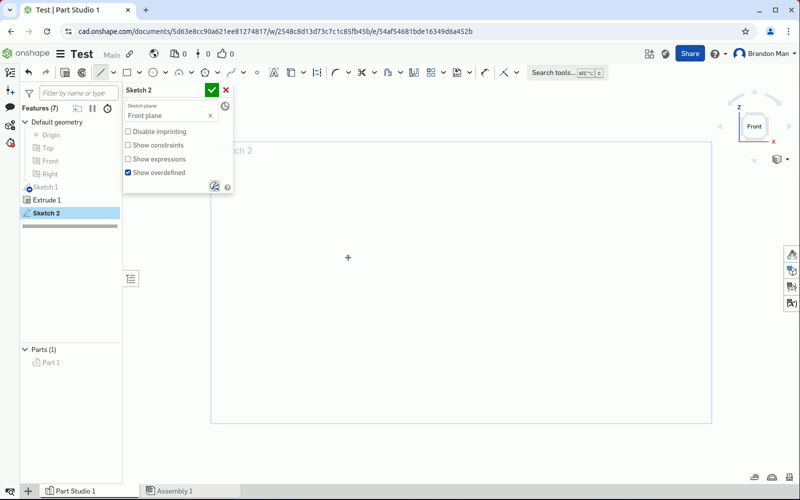
mouse_move(460, 257)
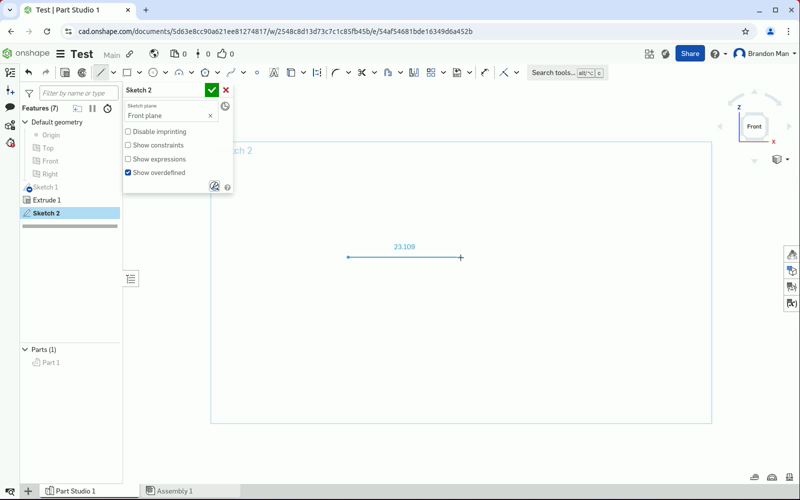
click(460, 257)
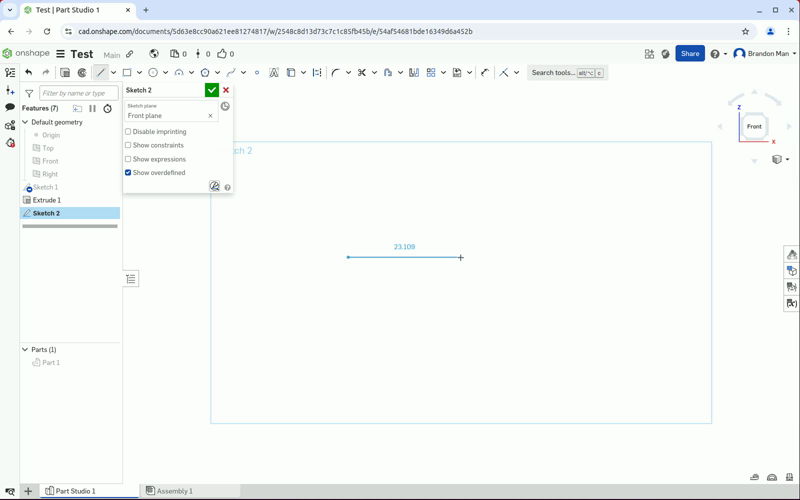
key_up(shift)
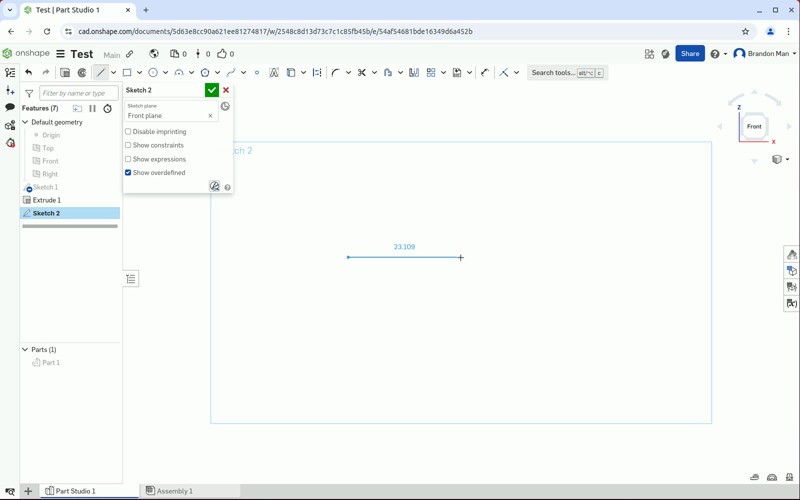
key_down(shift)
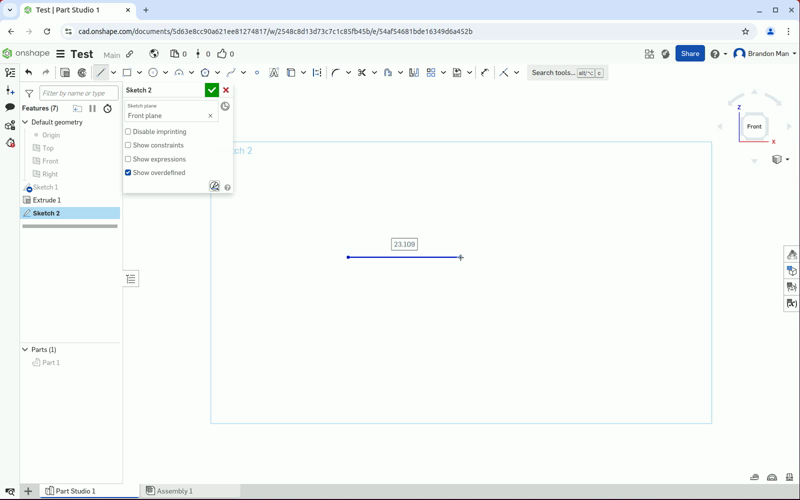
mouse_move(490, 257)
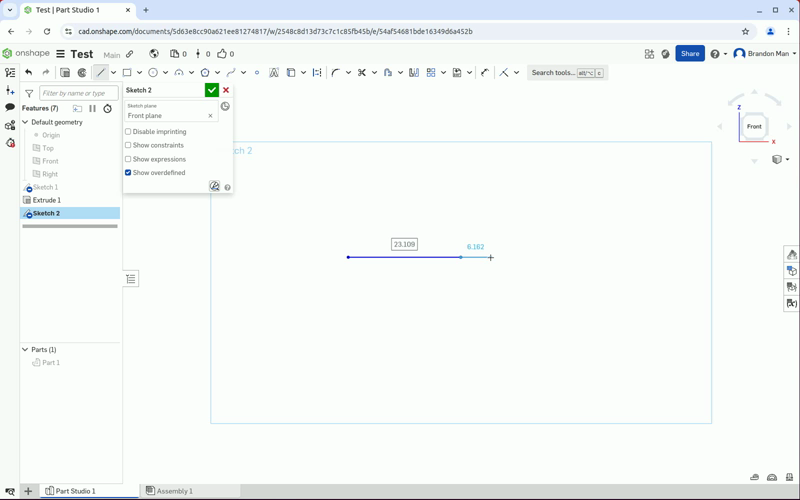
mouse_move(460, 231)
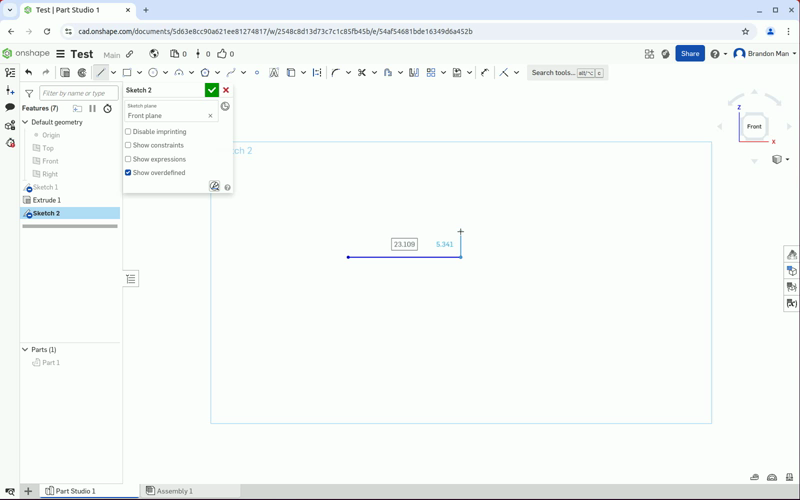
click(460, 231)
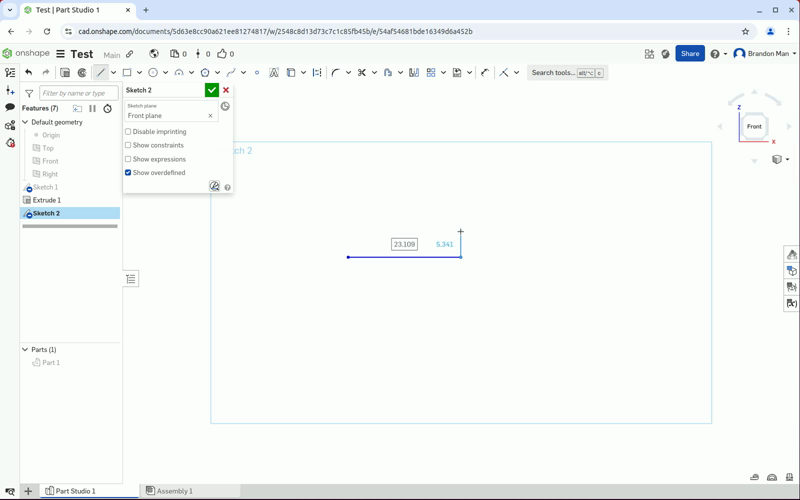
key_up(shift)
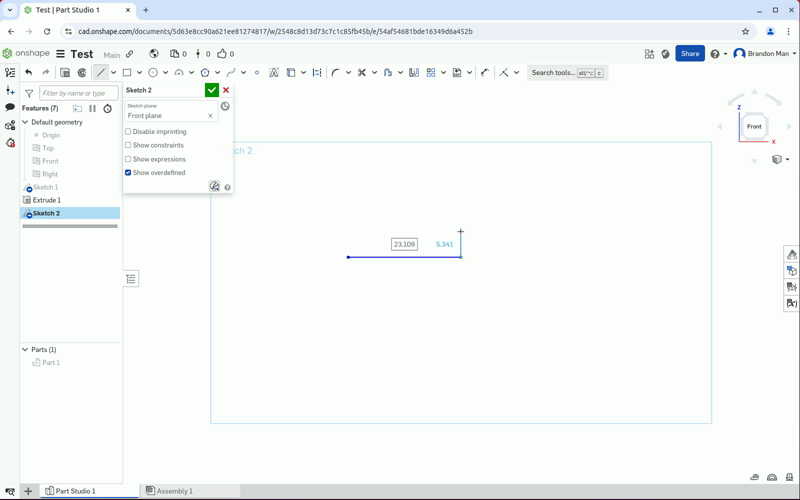
key(esc)
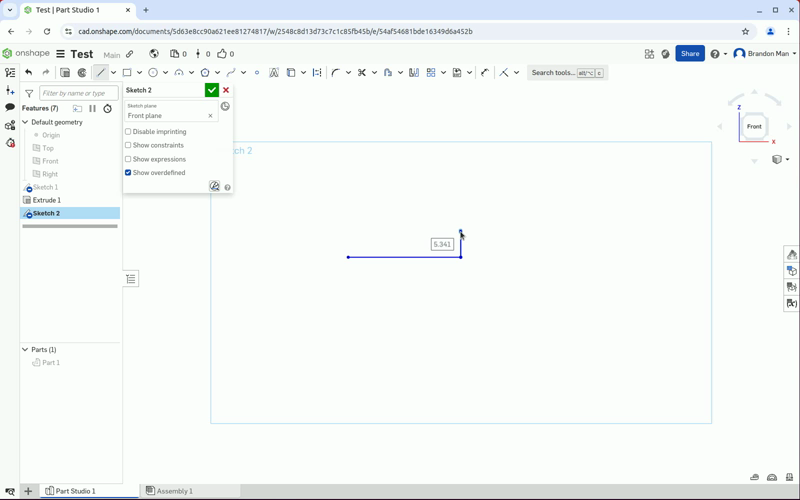
key(a)
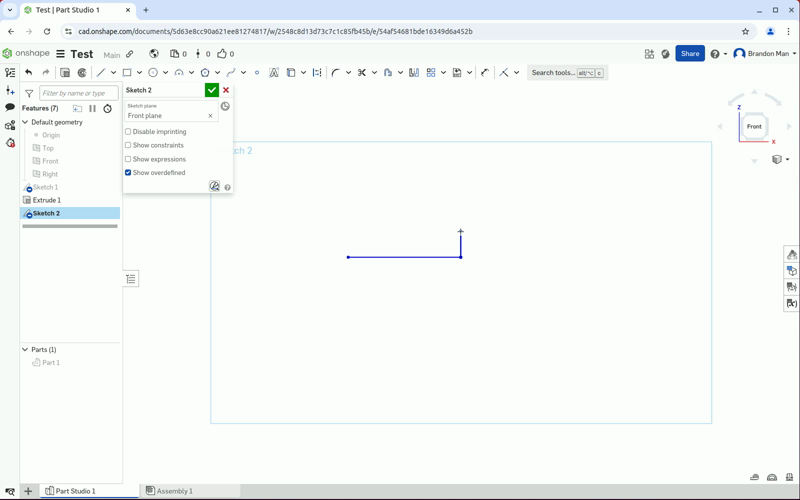
mouse_move(460, 231)
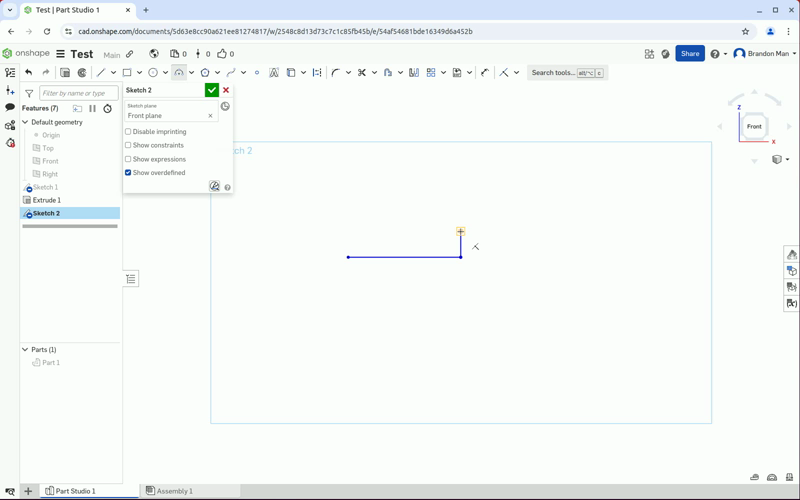
click(460, 231)
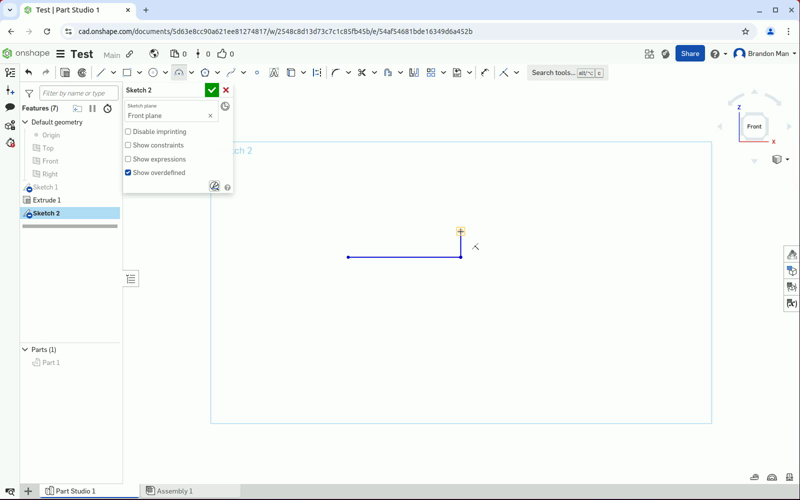
key_down(shift)
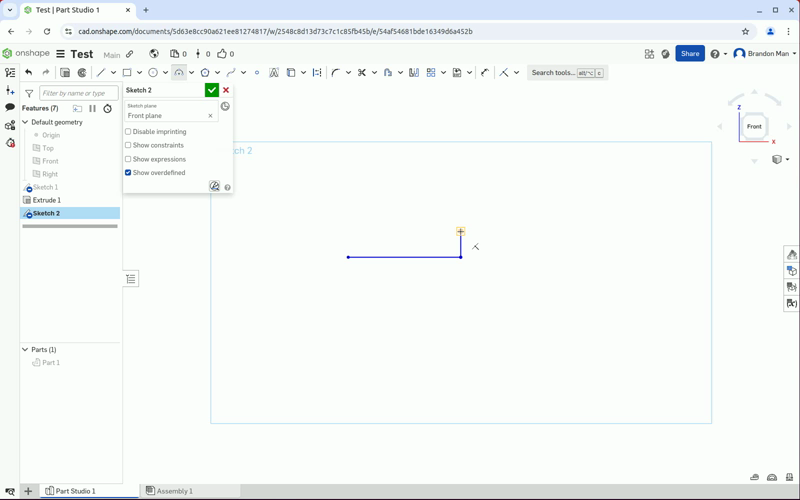
mouse_move(348, 231)
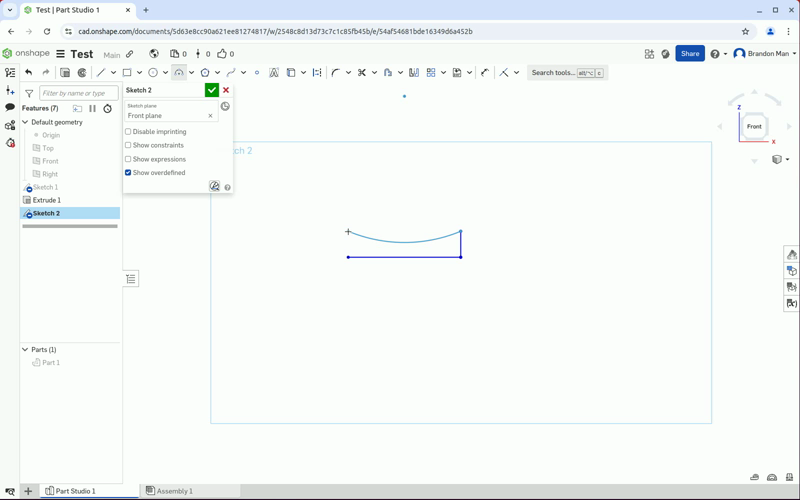
click(348, 231)
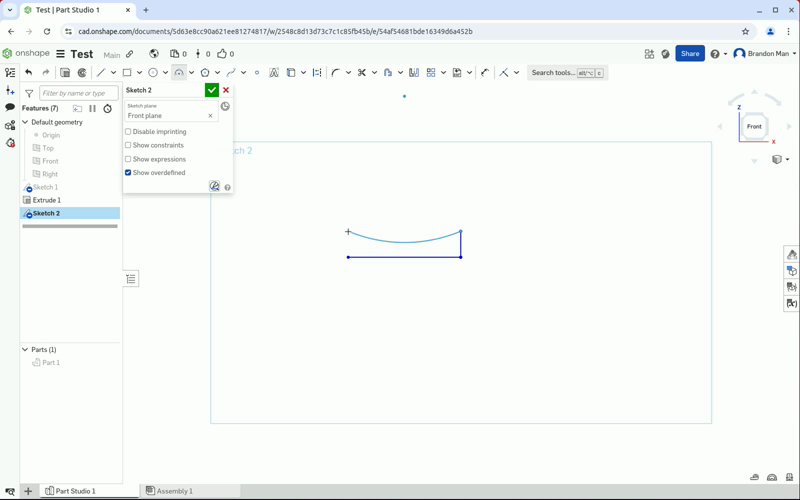
mouse_move(404, 174)
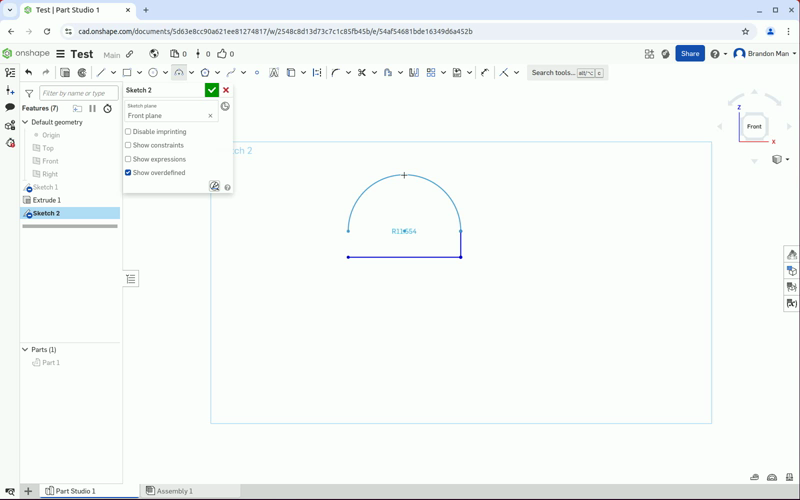
click(404, 174)
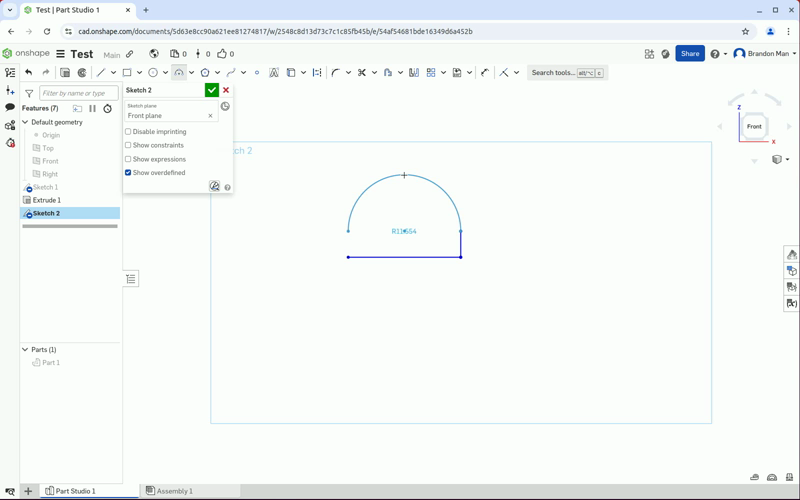
key_up(shift)
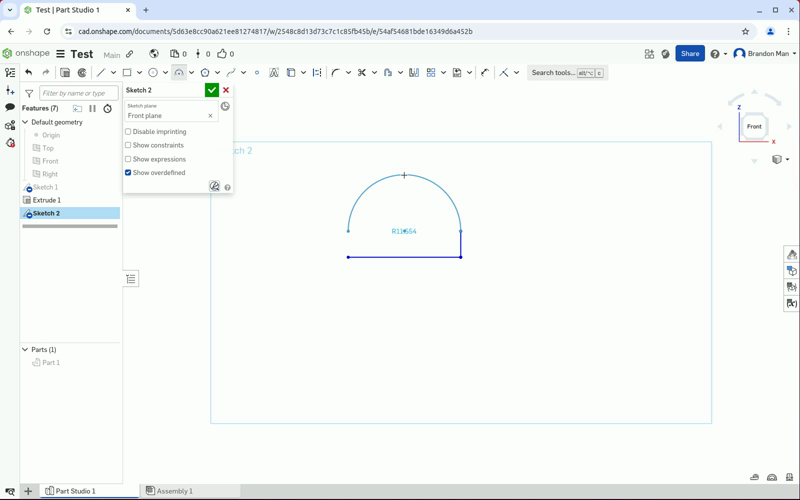
key(esc)
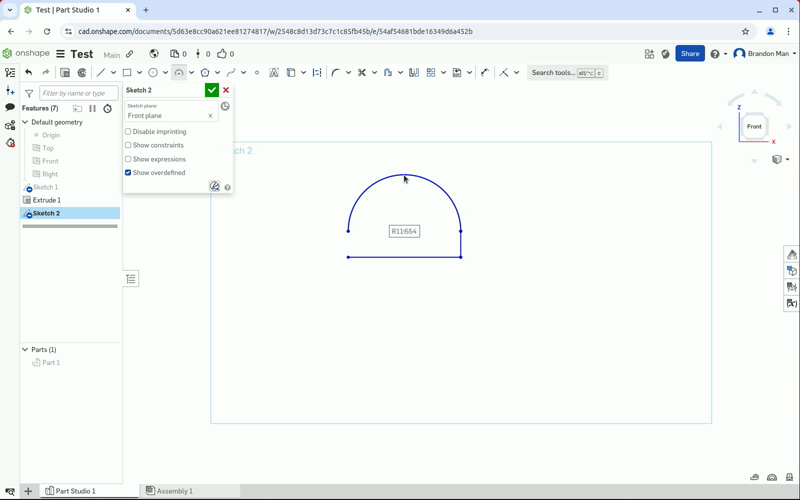
key(l)
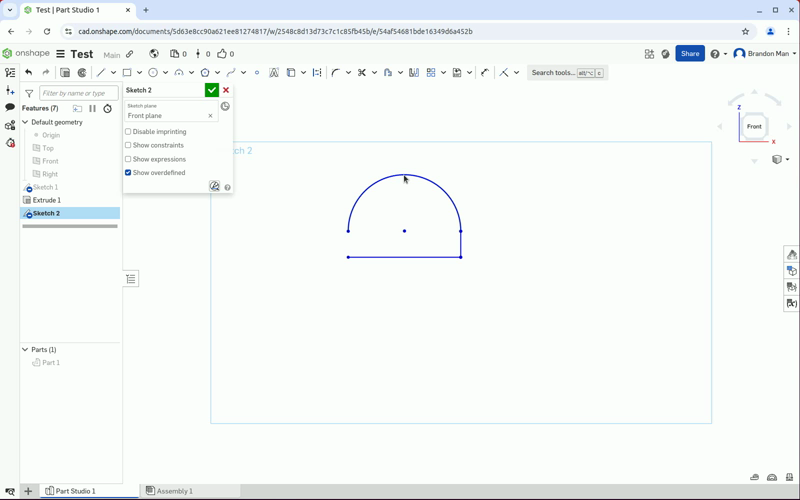
mouse_move(348, 231)
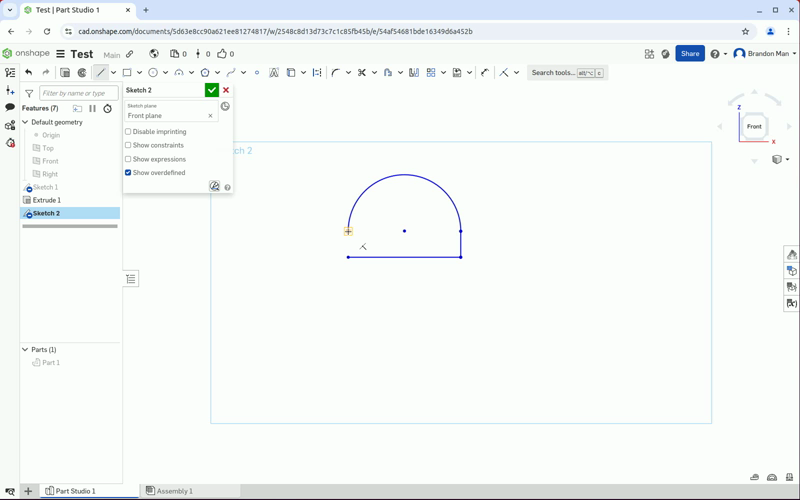
click(348, 231)
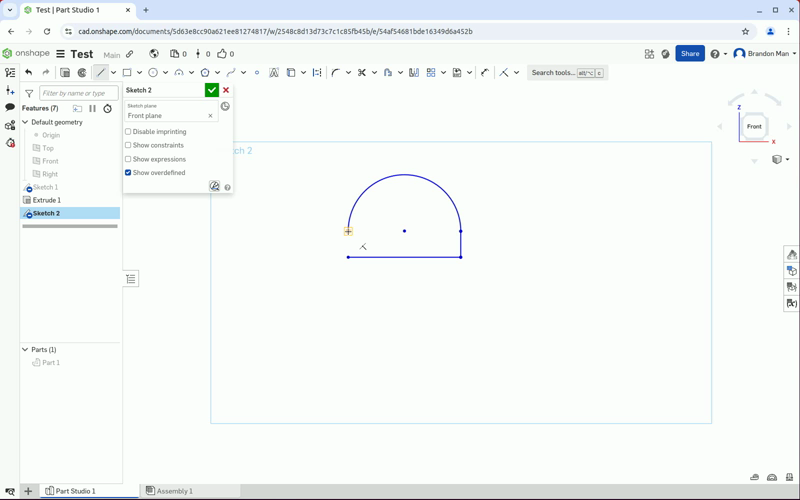
mouse_move(378, 231)
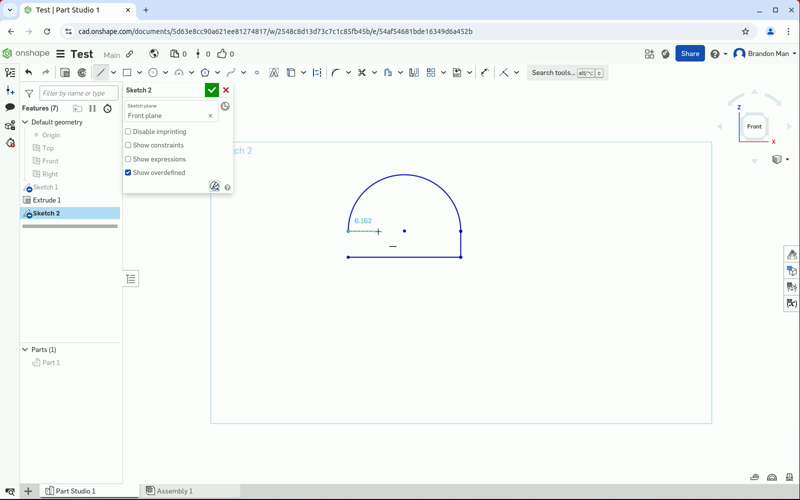
key_down(shift)
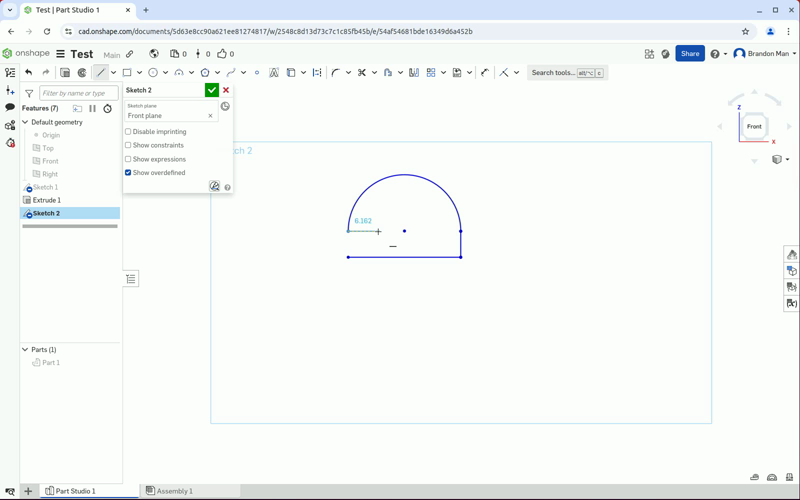
mouse_move(348, 257)
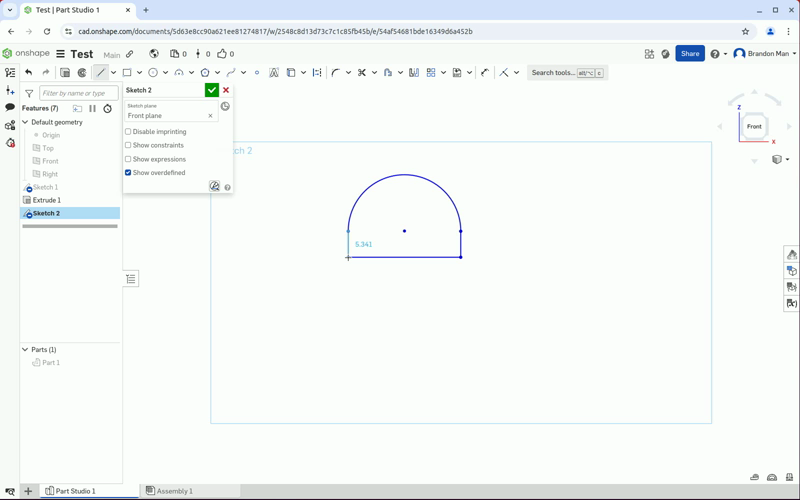
key_up(shift)
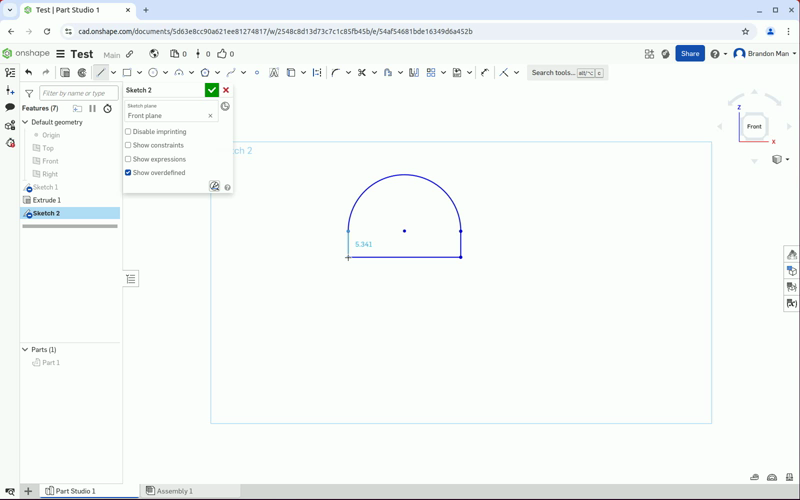
click(348, 257)
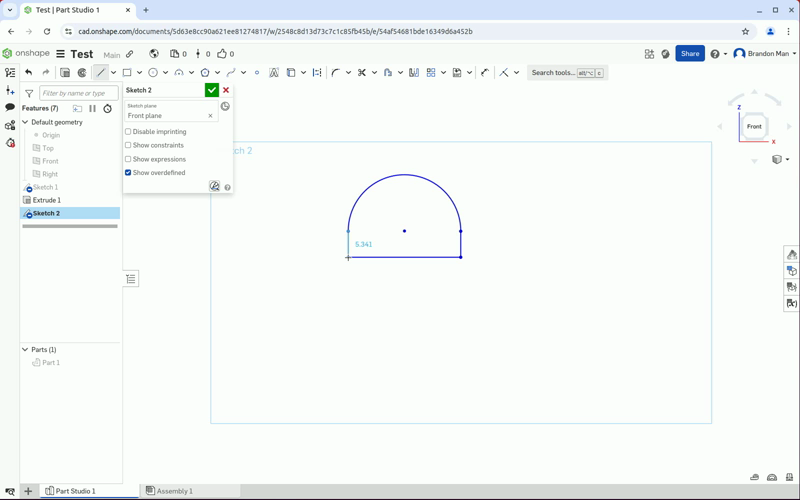
key(esc)
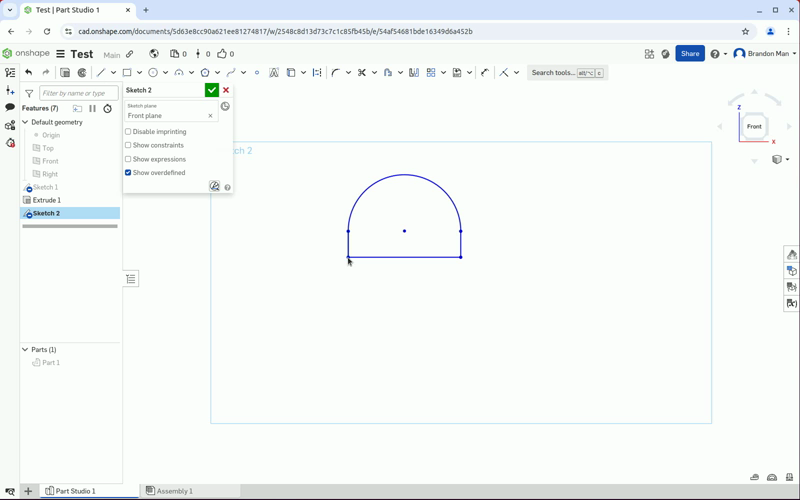
mouse_move(408, 235)
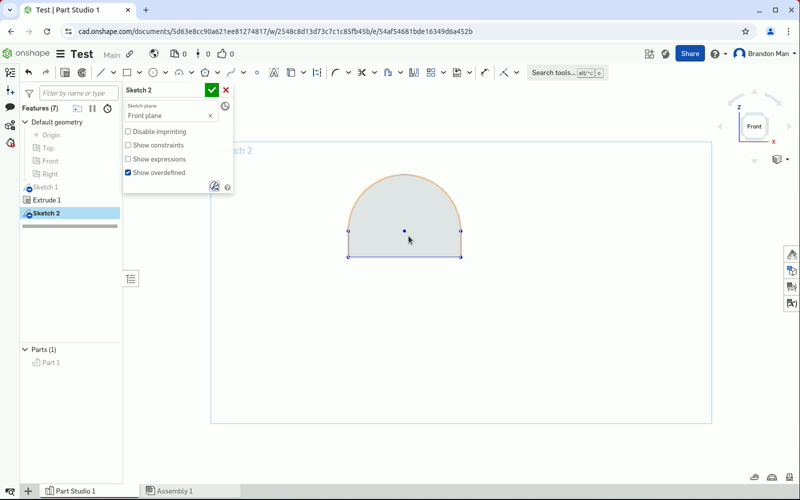
click(408, 235)
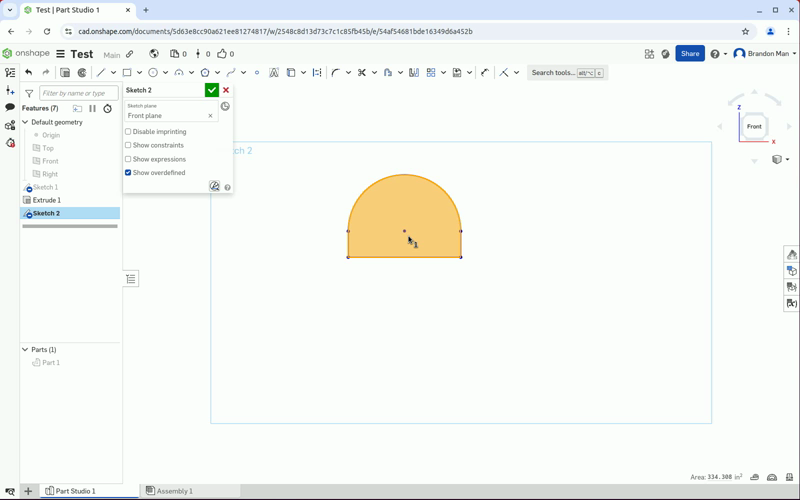
mouse_move(73, 352)
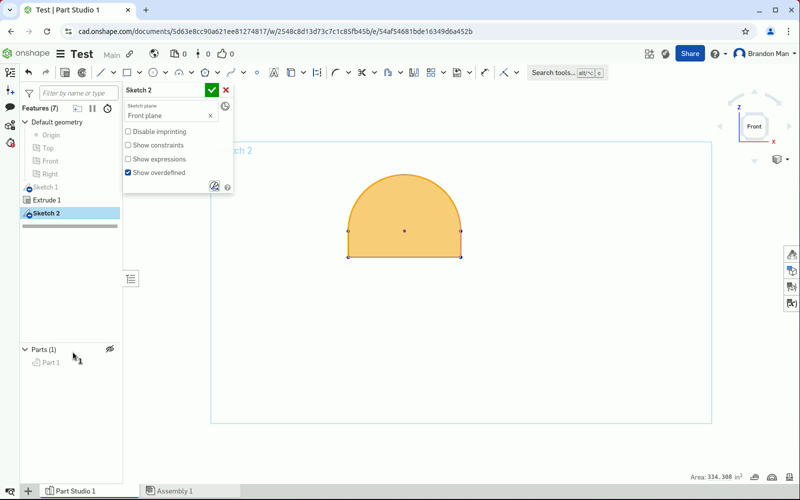
key(shift+y)
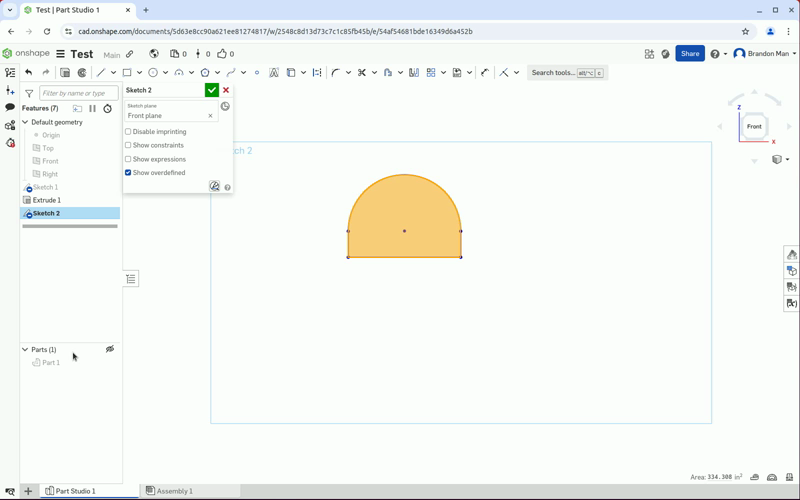
key(shift+e)
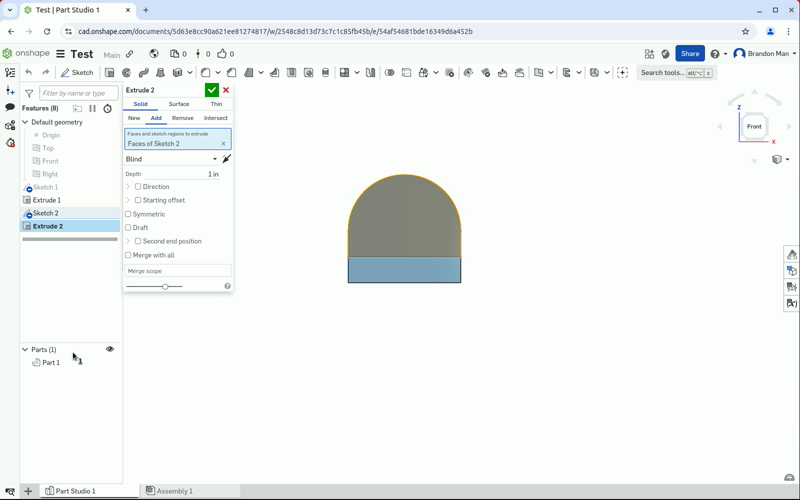
mouse_move(143, 106)
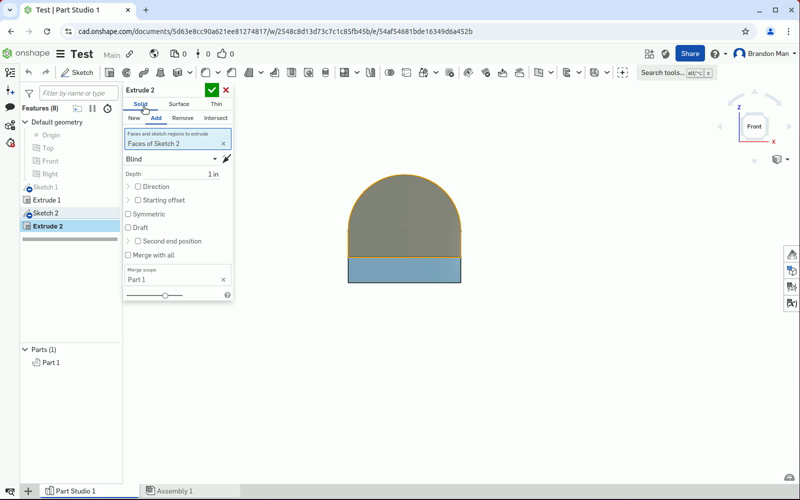
click(143, 106)
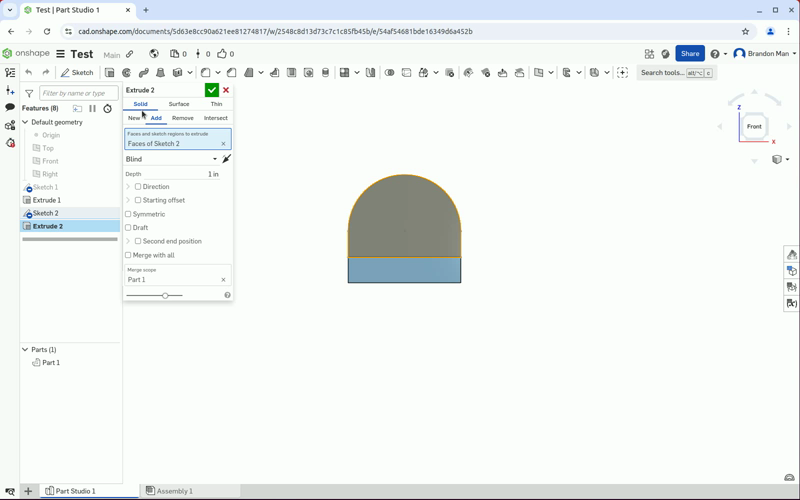
mouse_move(137, 120)
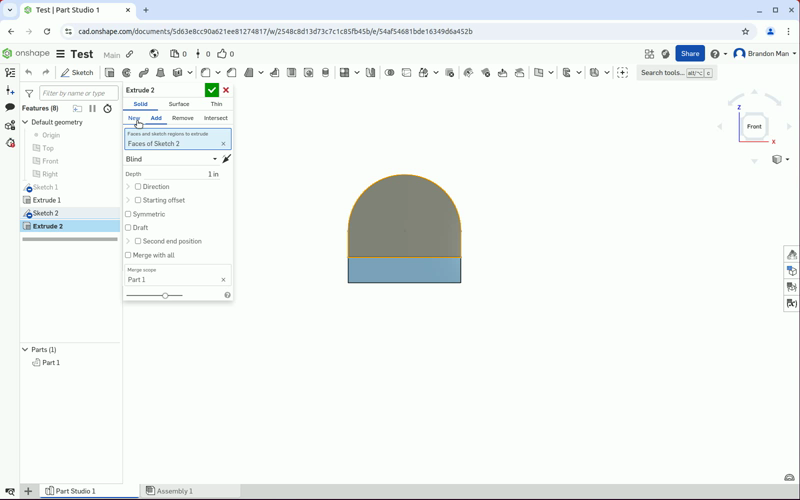
click(137, 120)
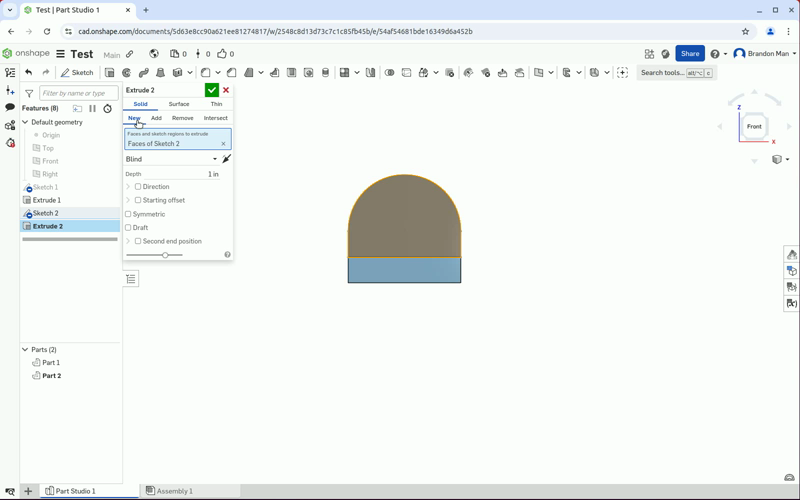
key(tab, 4)
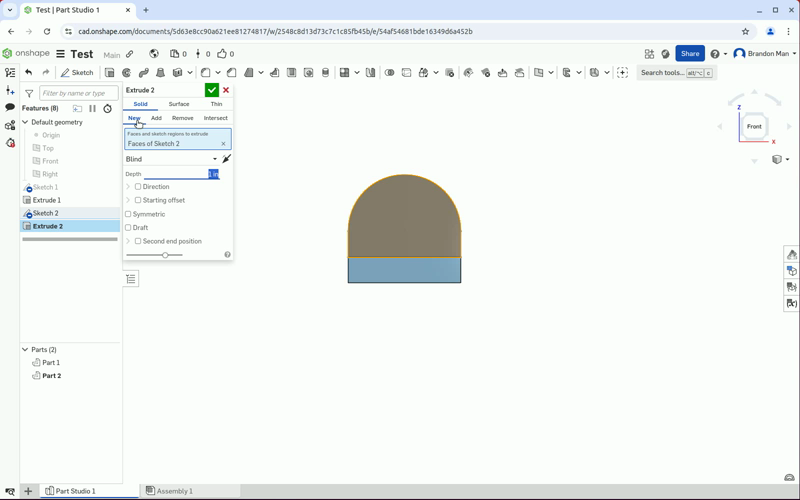
text(-11.554)
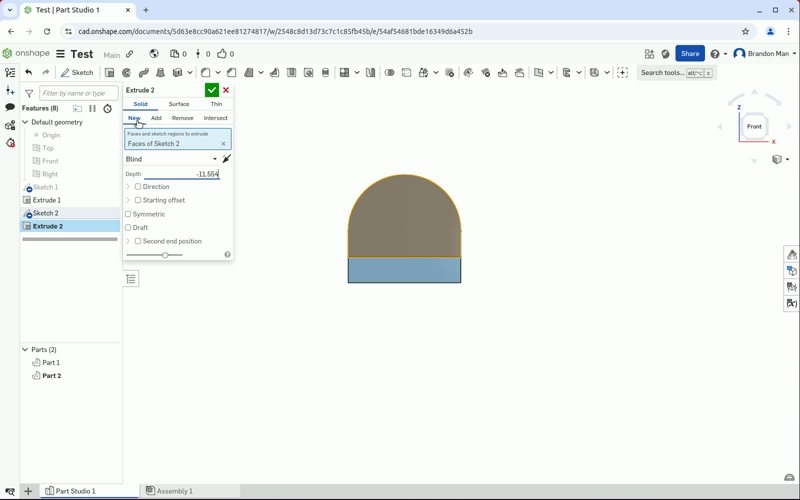
key(enter)
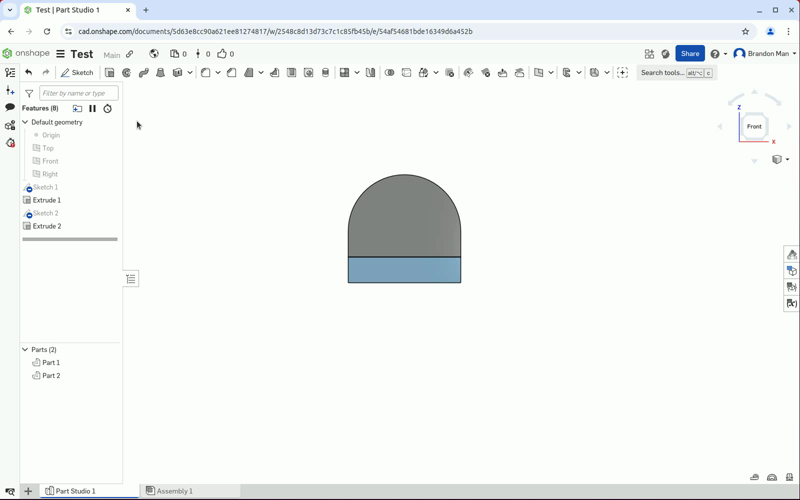
key(shift+h)
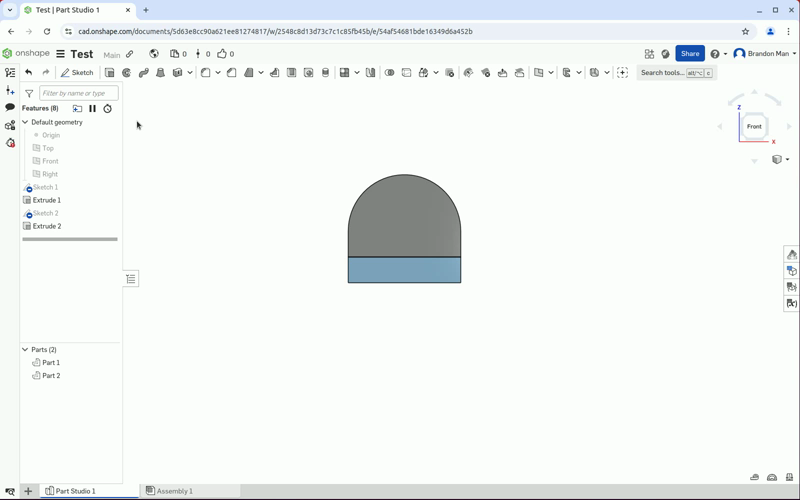
key(shift+h)
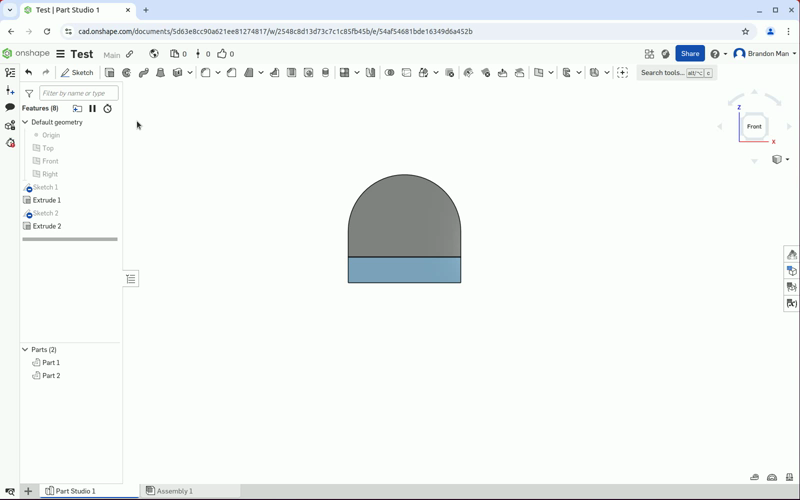
mouse_move(73, 189)
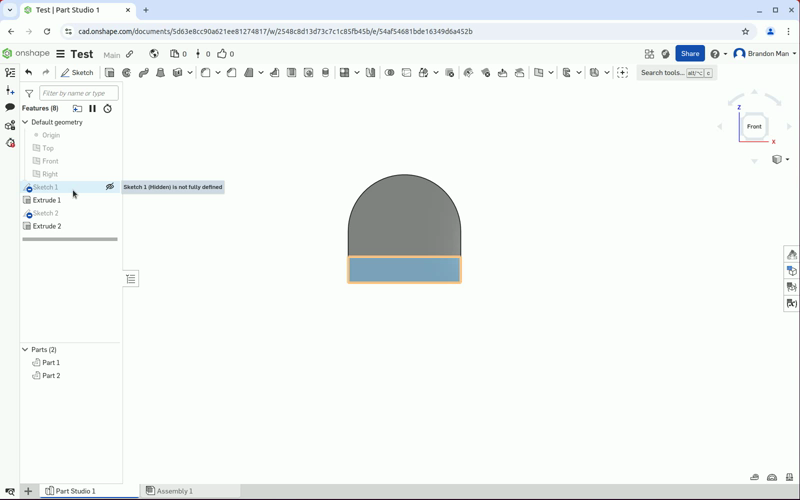
click(73, 189)
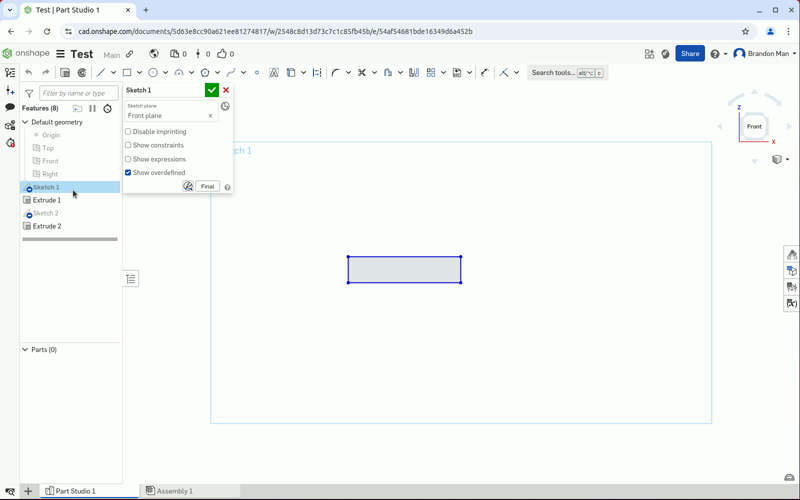
mouse_move(229, 92)
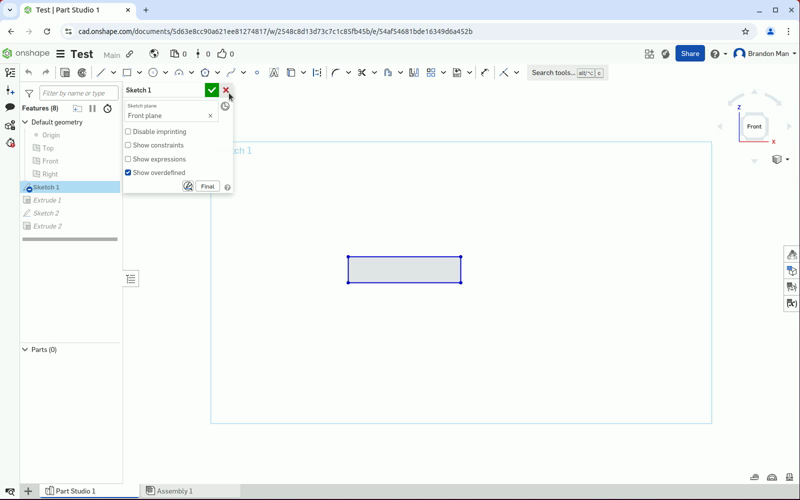
click(229, 92)
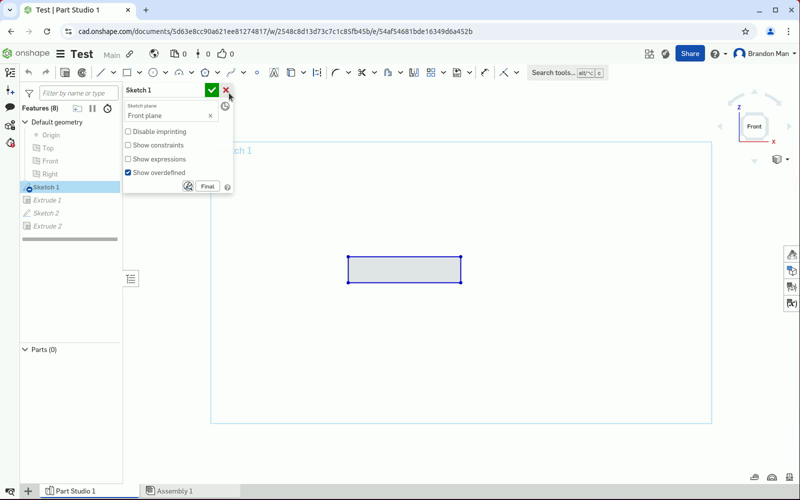
key(shift+s)
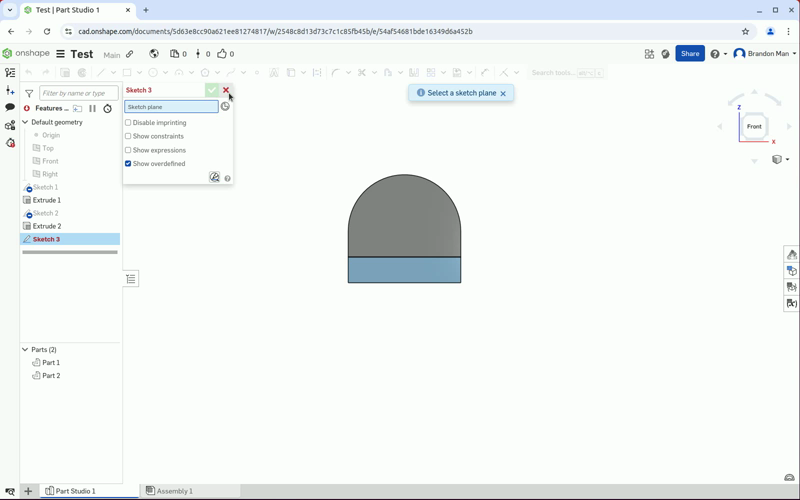
mouse_move(73, 163)
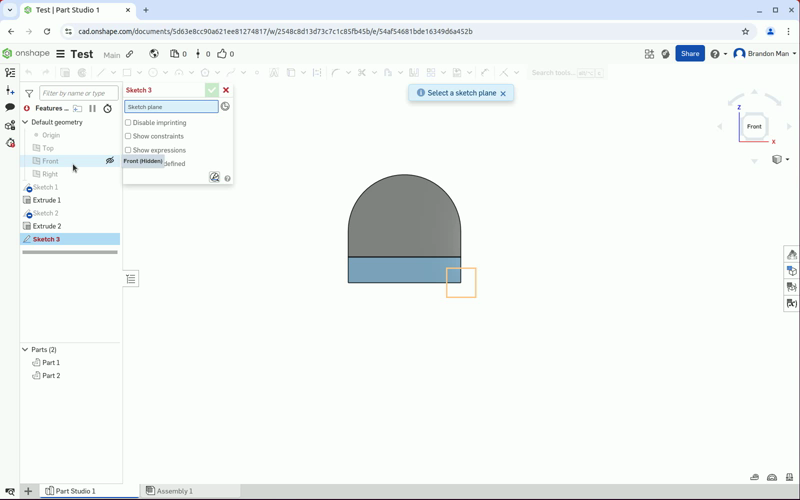
click(73, 163)
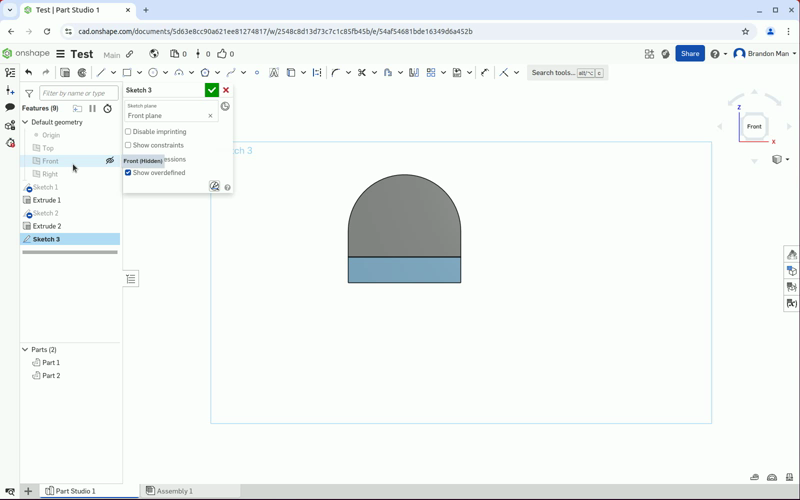
mouse_move(73, 352)
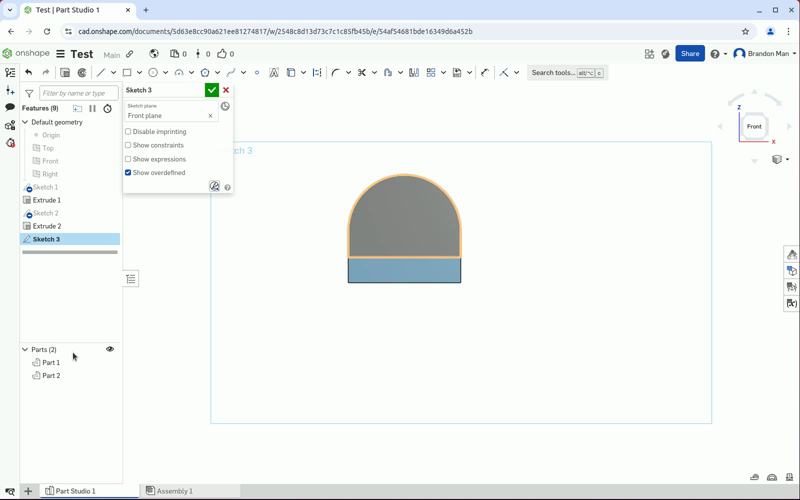
key(y)
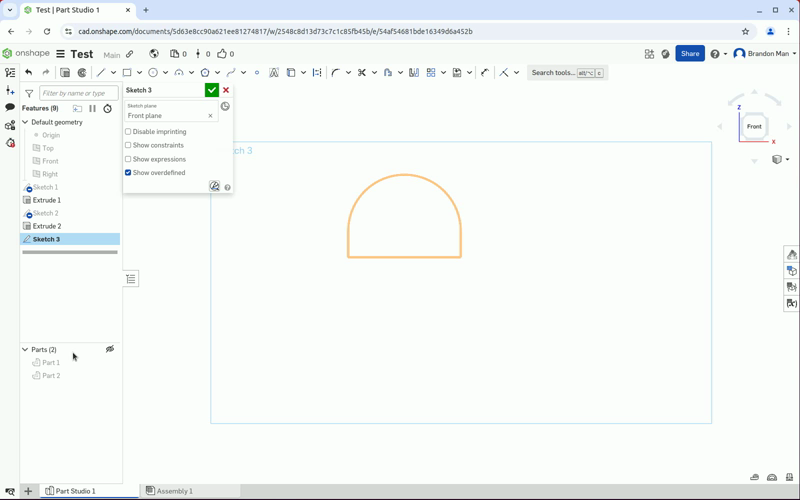
key(l)
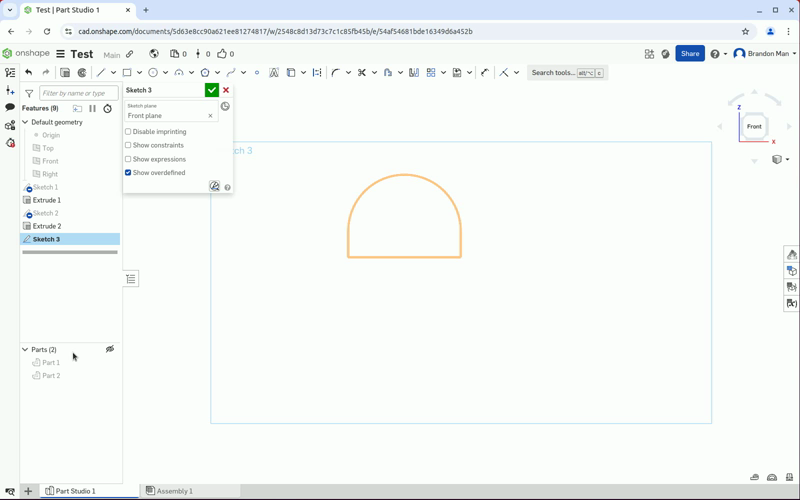
key_down(shift)
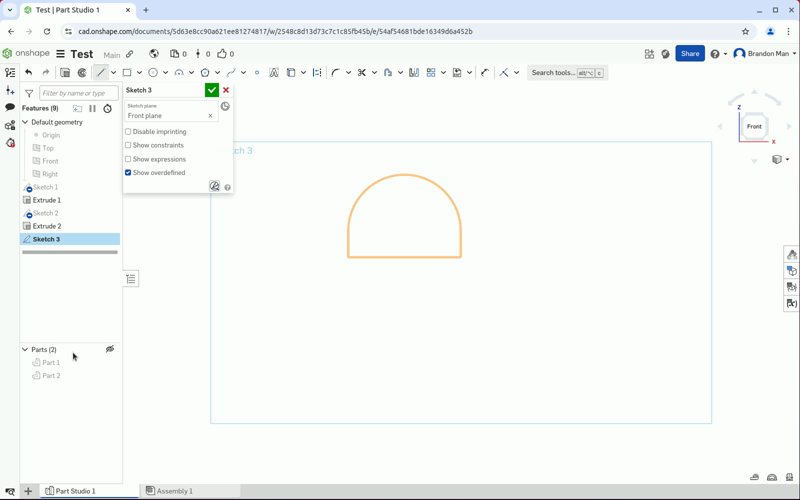
mouse_move(348, 282)
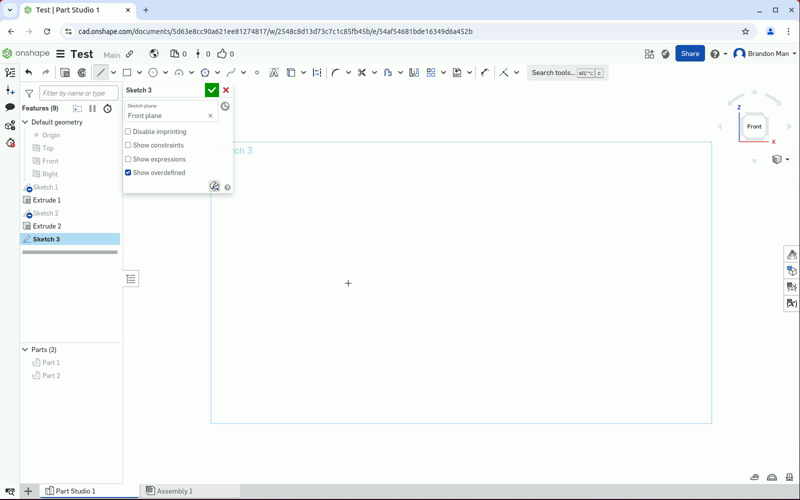
click(348, 282)
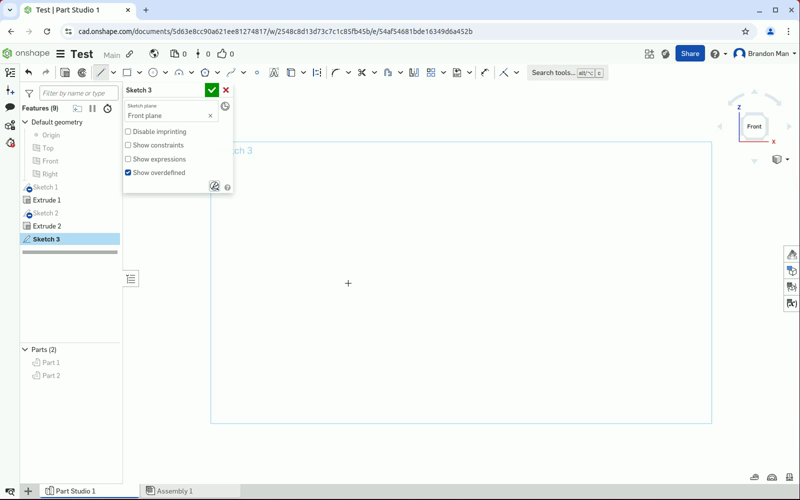
key_up(shift)
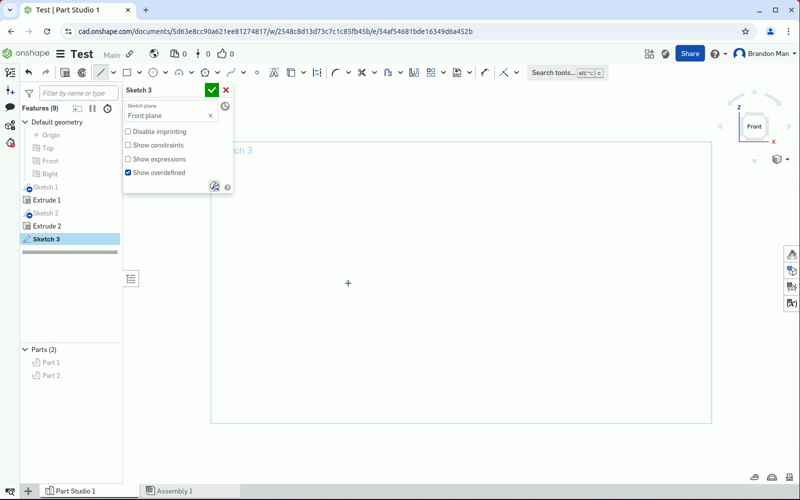
key_down(shift)
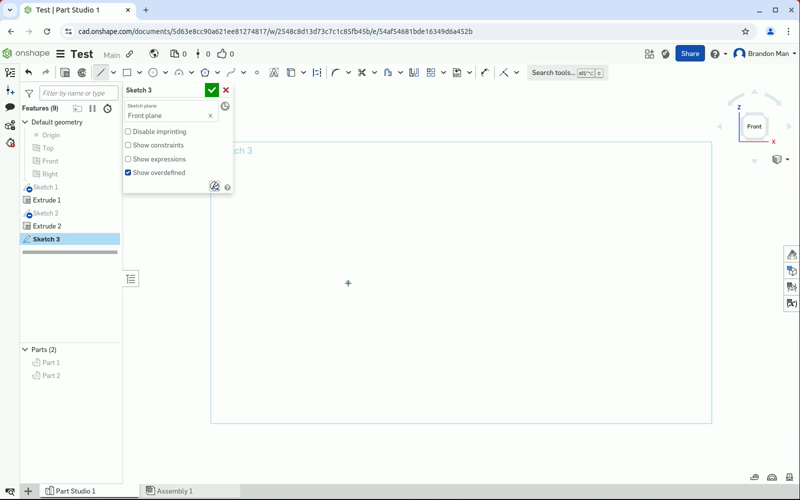
mouse_move(460, 282)
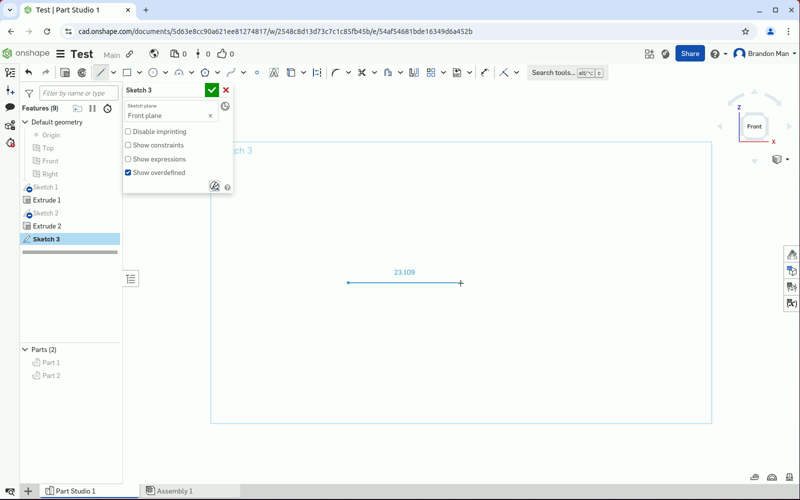
click(460, 282)
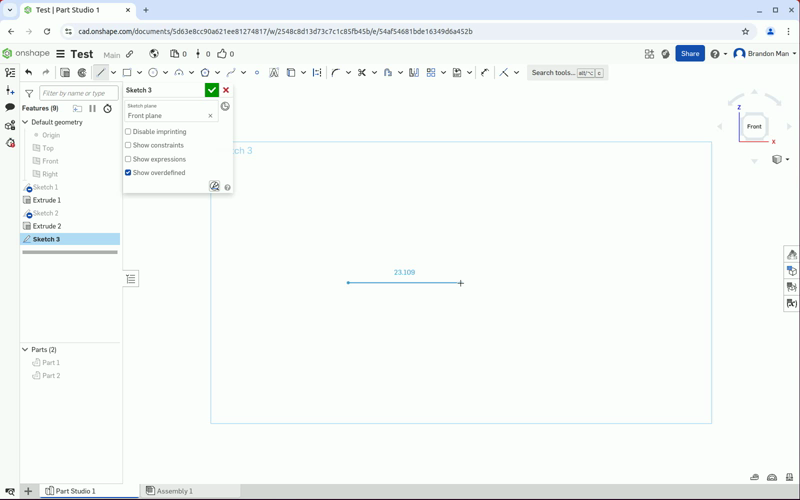
key_up(shift)
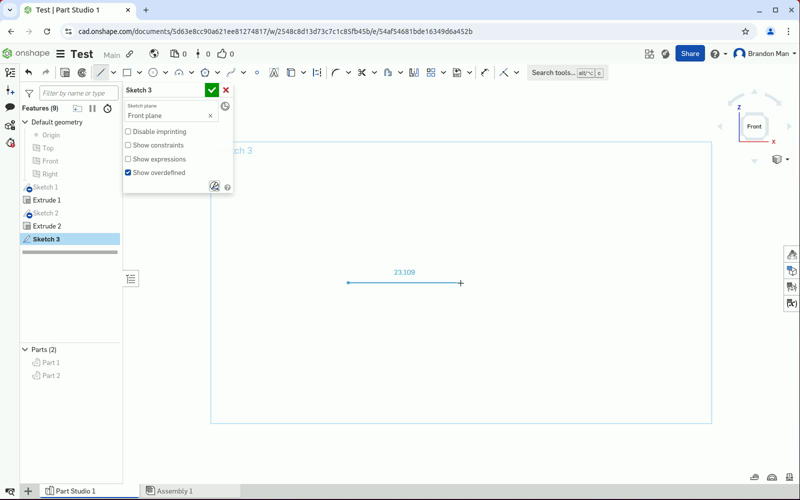
key_down(shift)
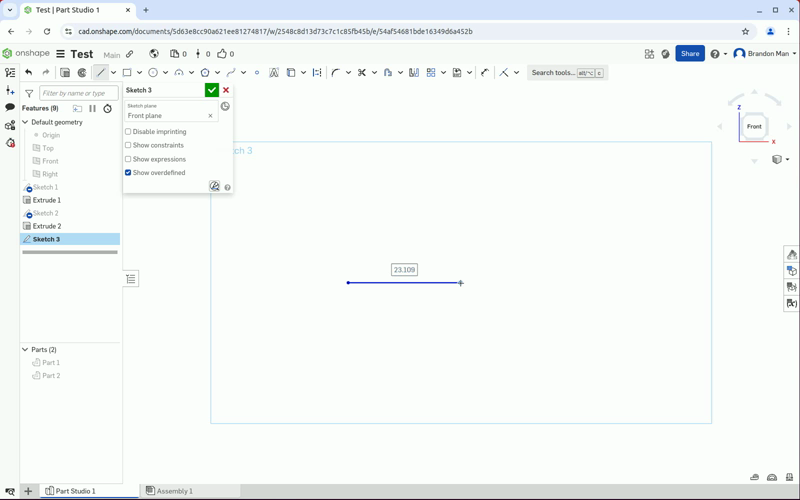
mouse_move(490, 282)
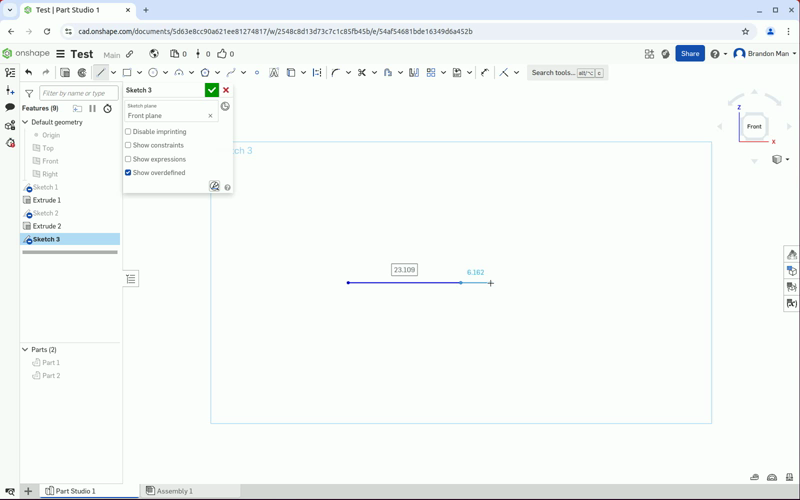
mouse_move(460, 256)
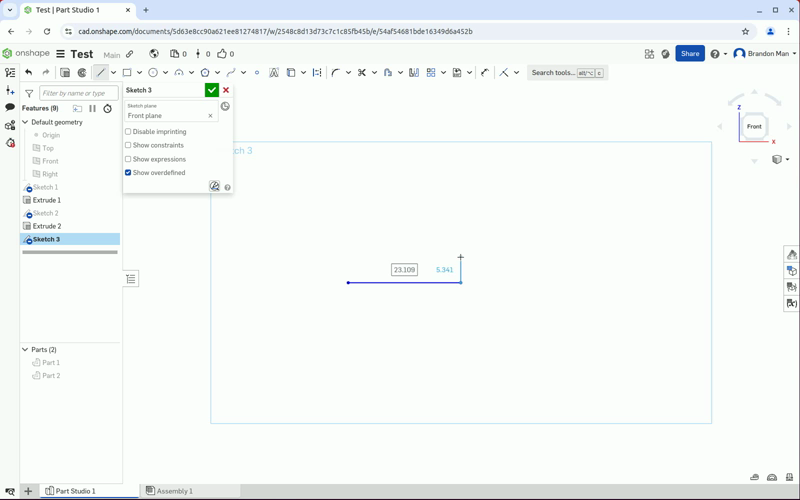
click(460, 256)
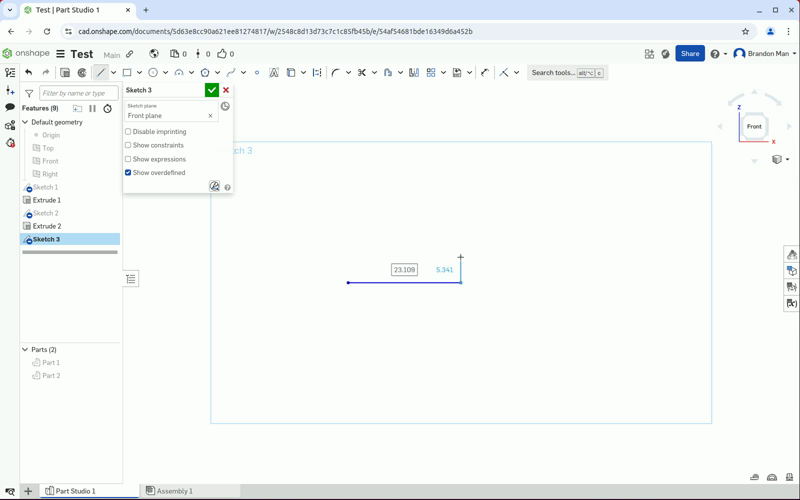
key_up(shift)
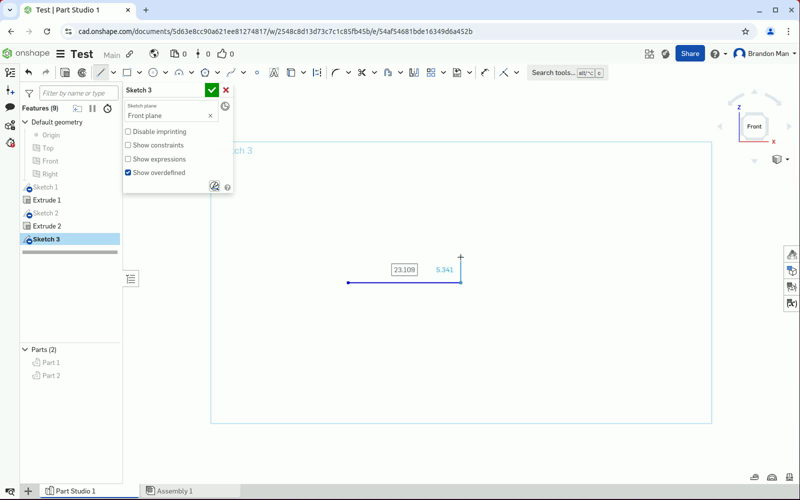
key_down(shift)
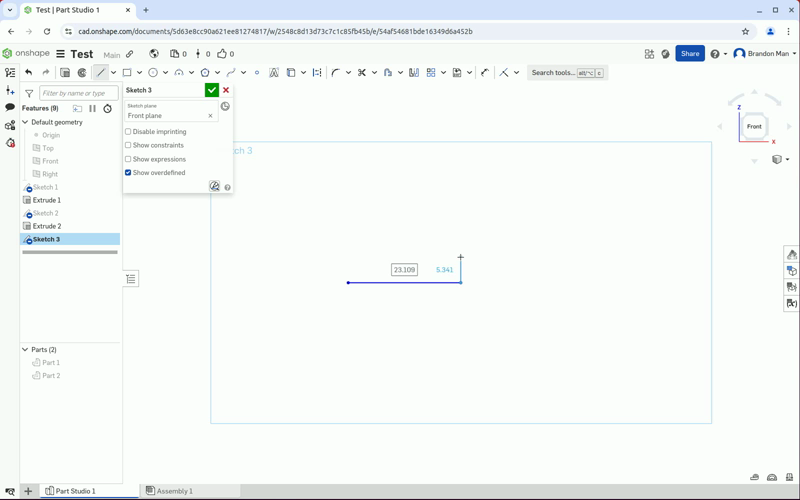
mouse_move(348, 256)
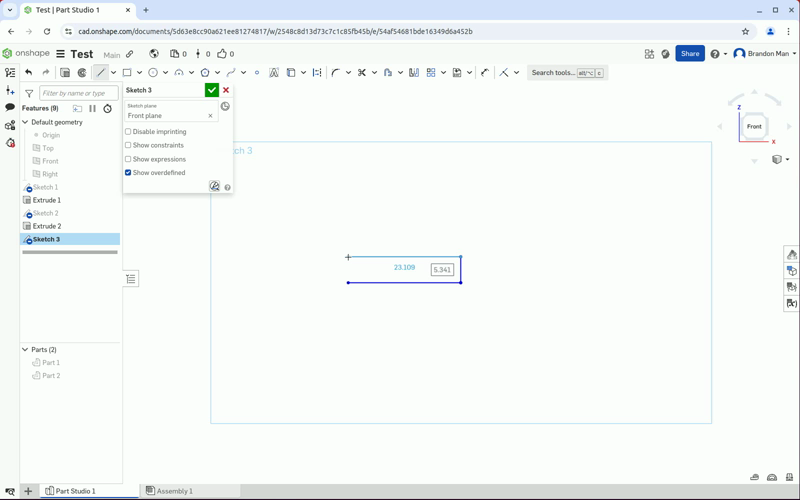
click(348, 256)
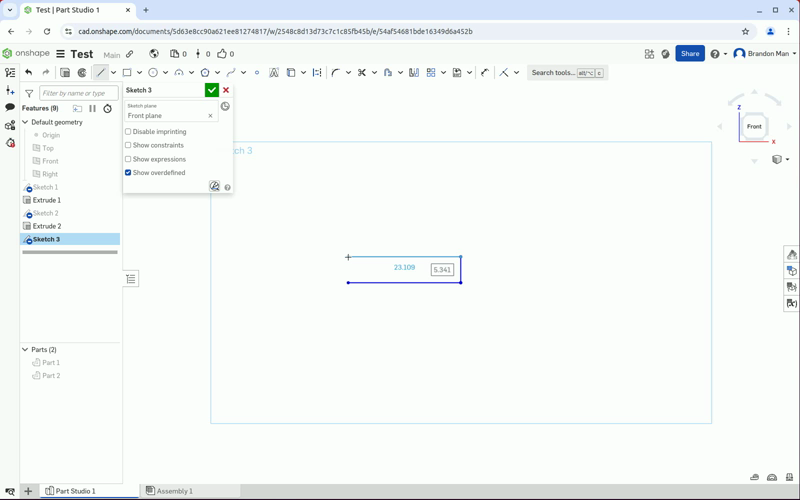
key_up(shift)
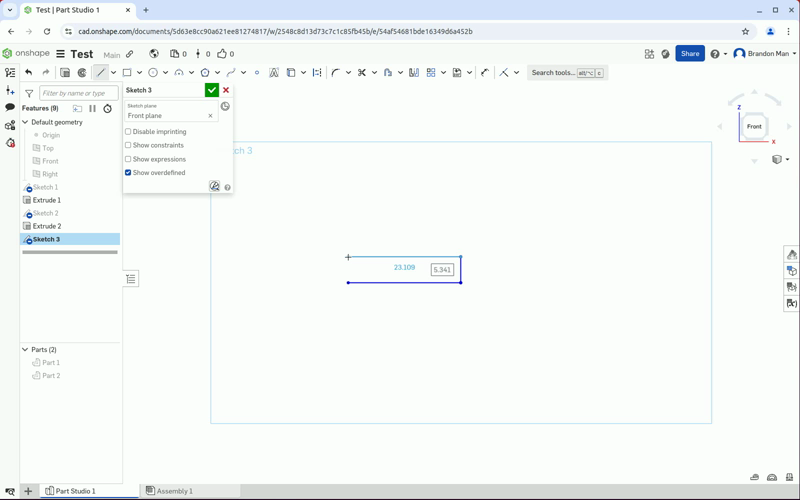
mouse_move(378, 256)
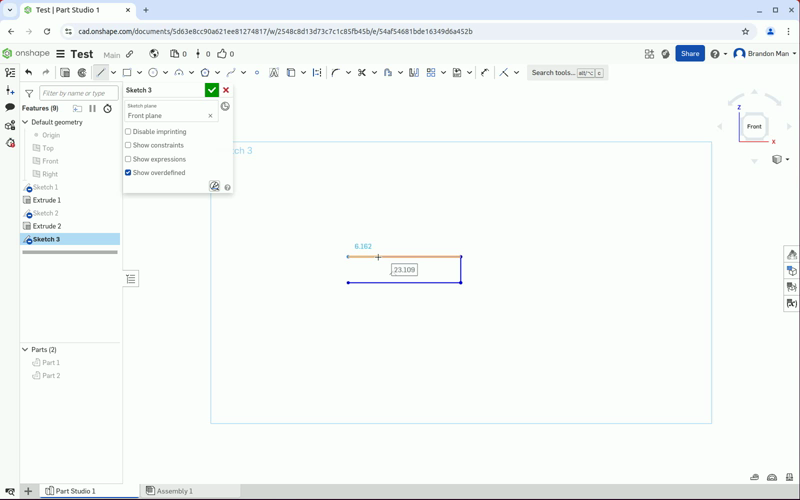
key_down(shift)
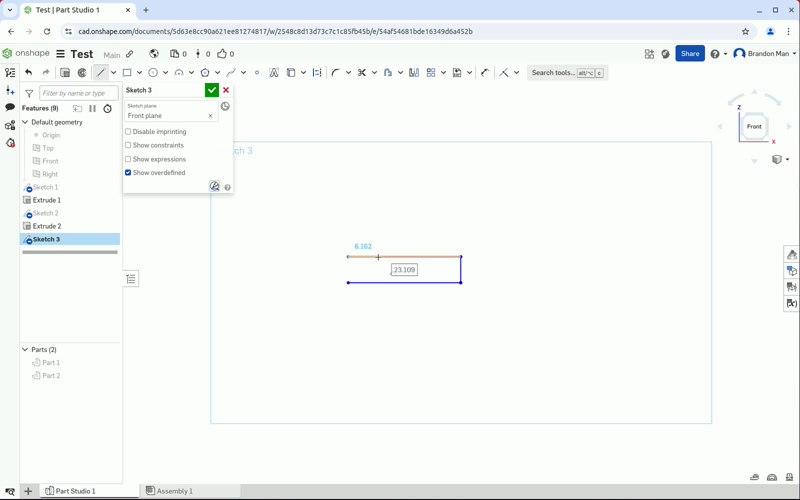
mouse_move(348, 282)
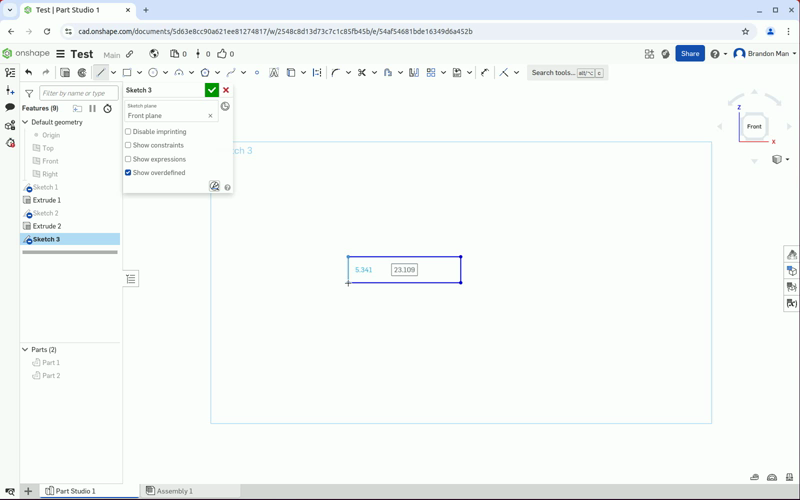
key_up(shift)
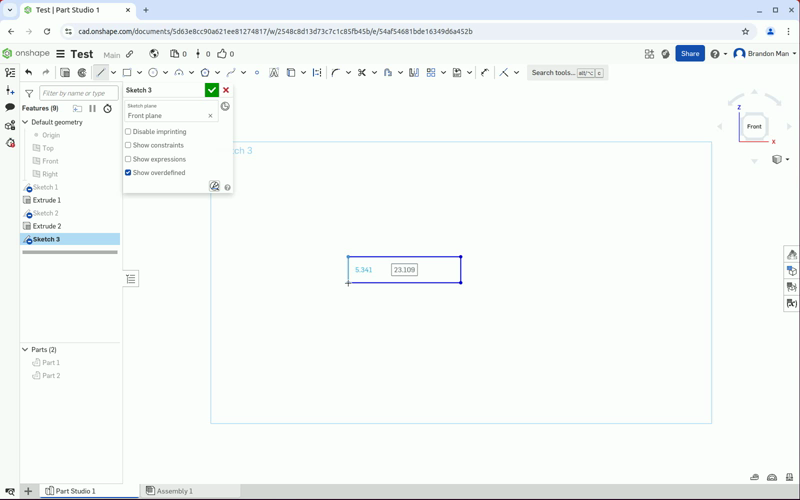
click(348, 282)
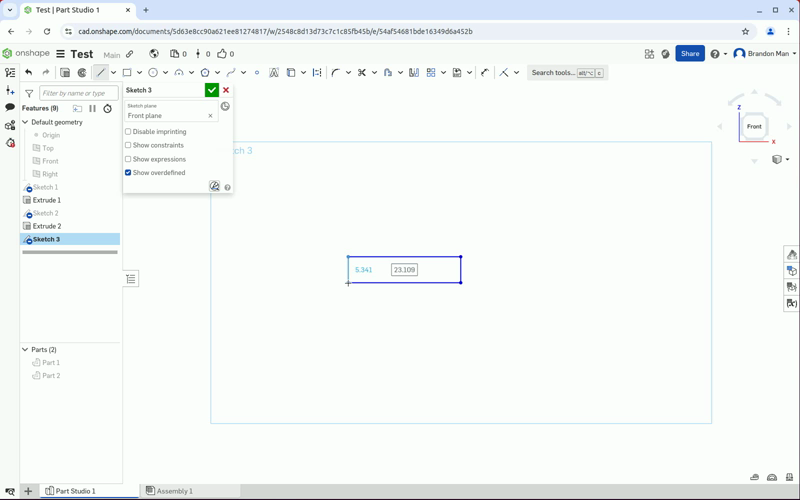
key(esc)
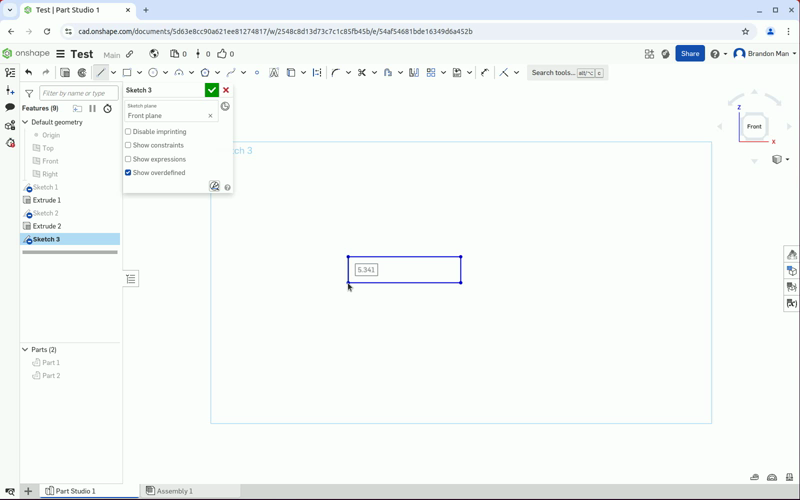
mouse_move(434, 271)
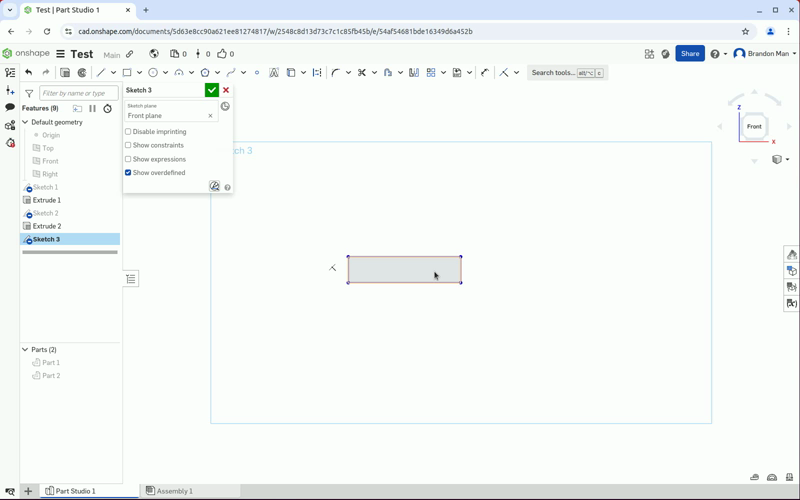
click(434, 271)
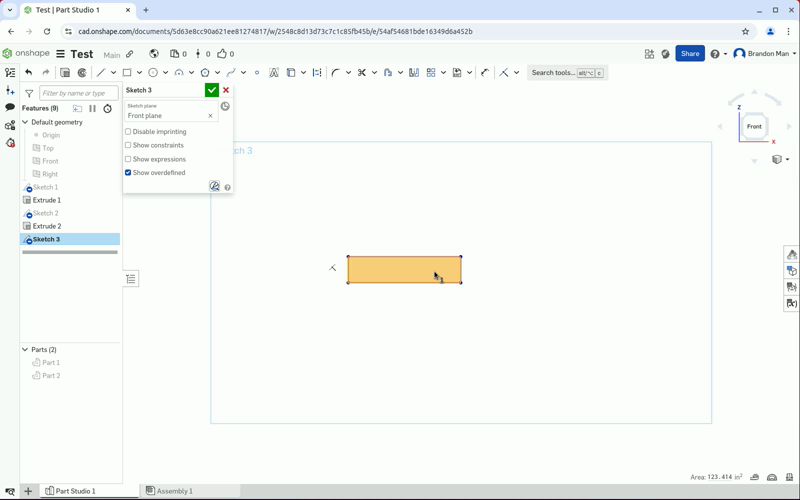
mouse_move(73, 352)
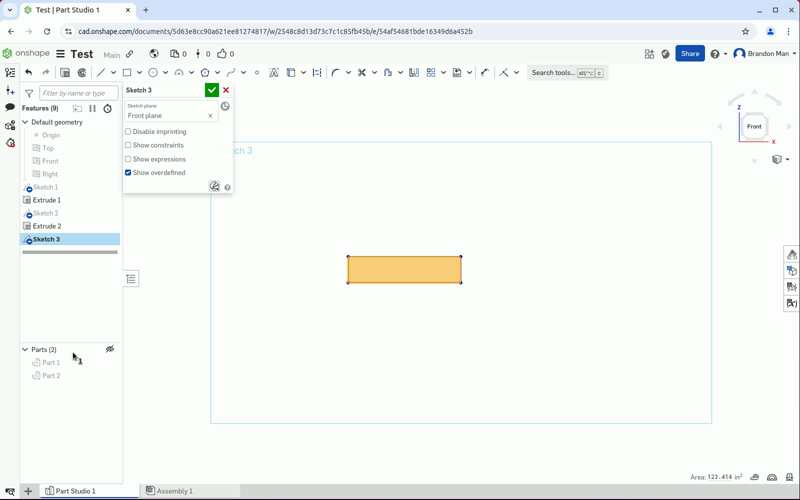
key(shift+y)
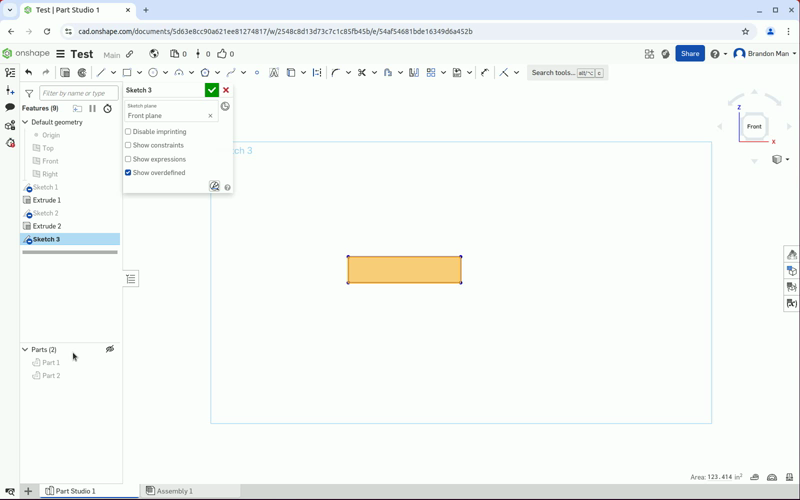
key(shift+e)
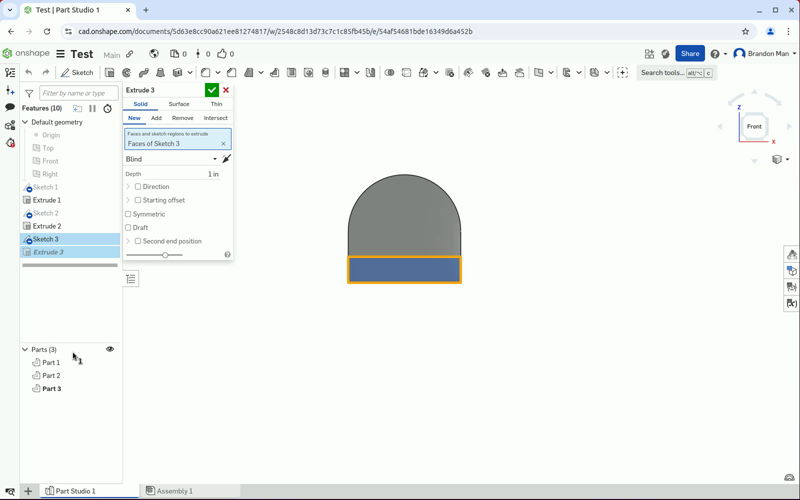
mouse_move(143, 106)
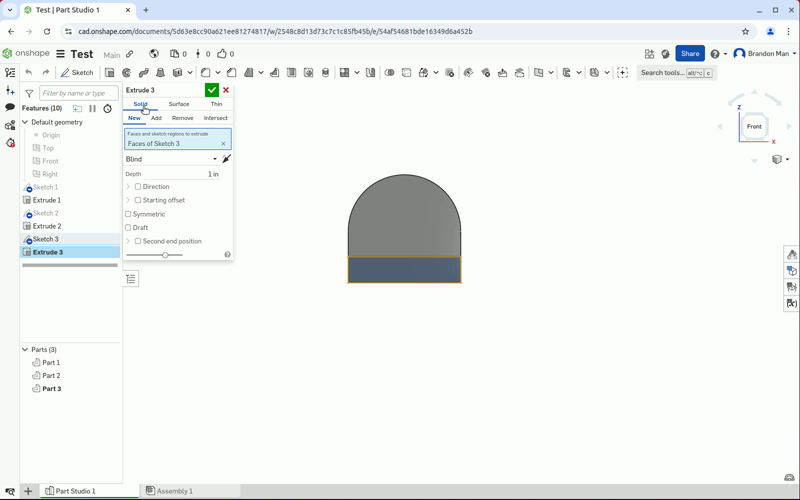
click(143, 106)
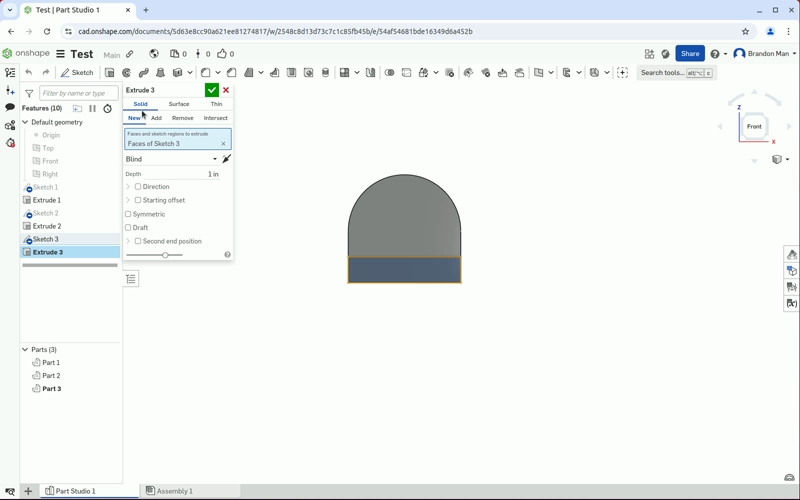
mouse_move(137, 120)
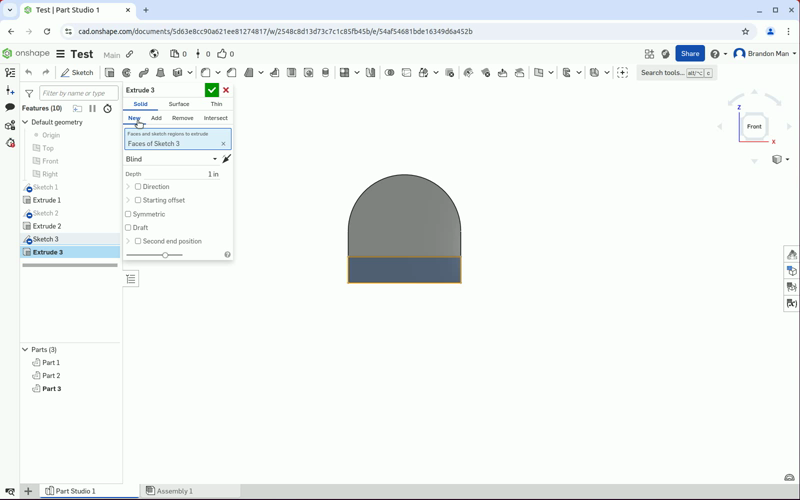
click(137, 120)
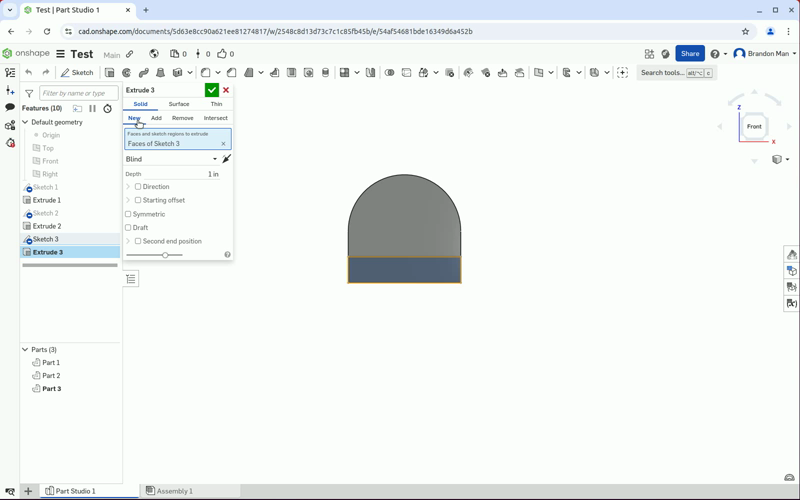
key(tab, 4)
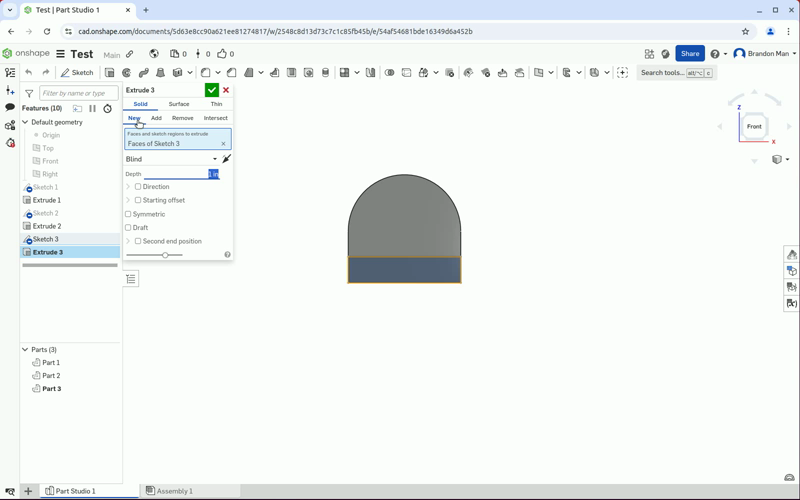
text(23.108)
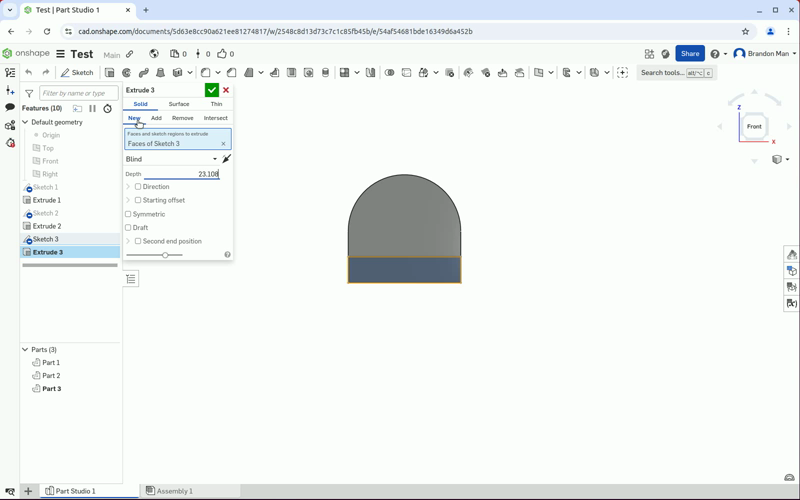
key(enter)
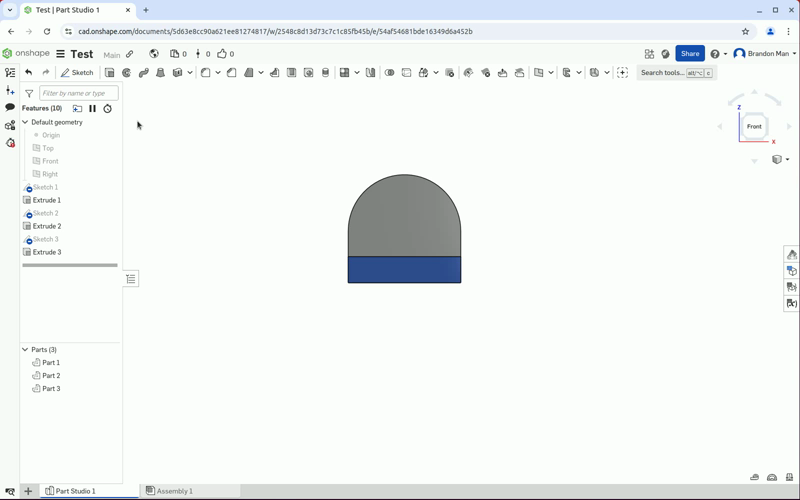
key(shift+h)
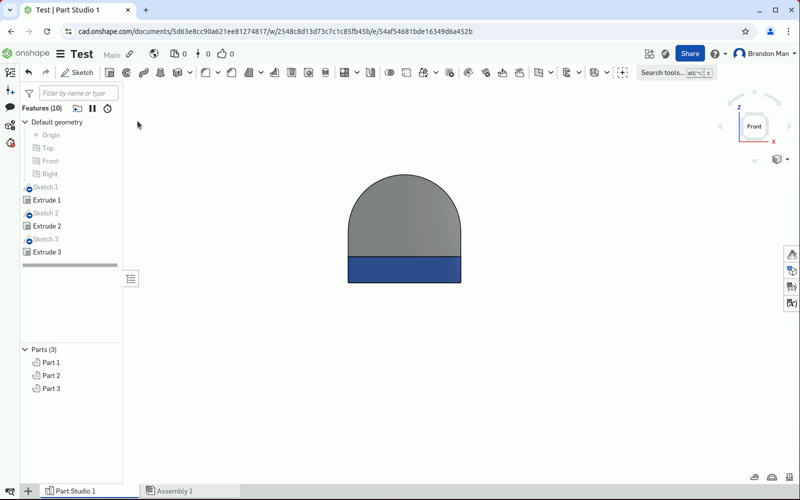
key(shift+h)
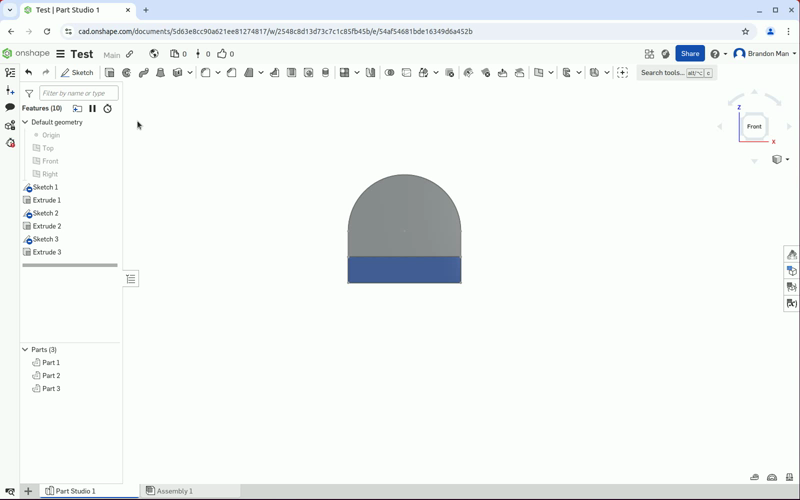
key(shift+7)
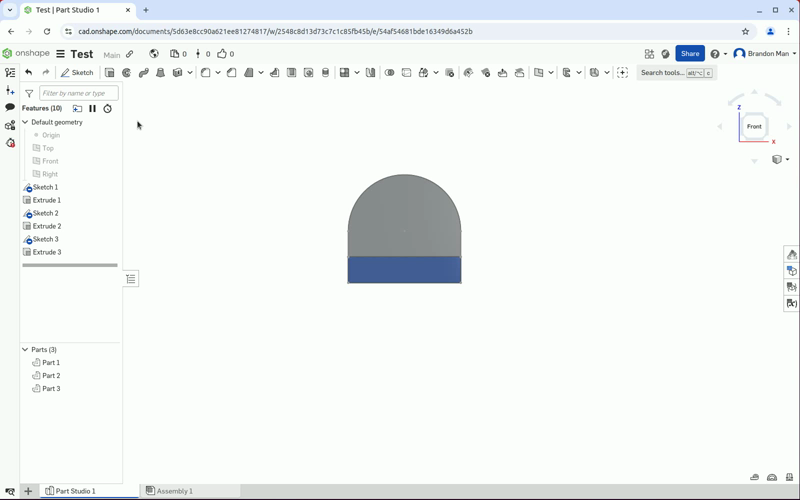
key(left, 2)
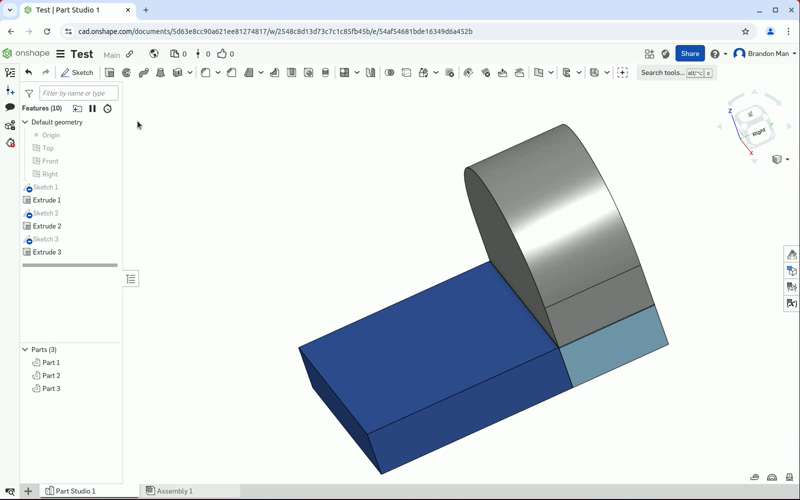
key(down, 2)
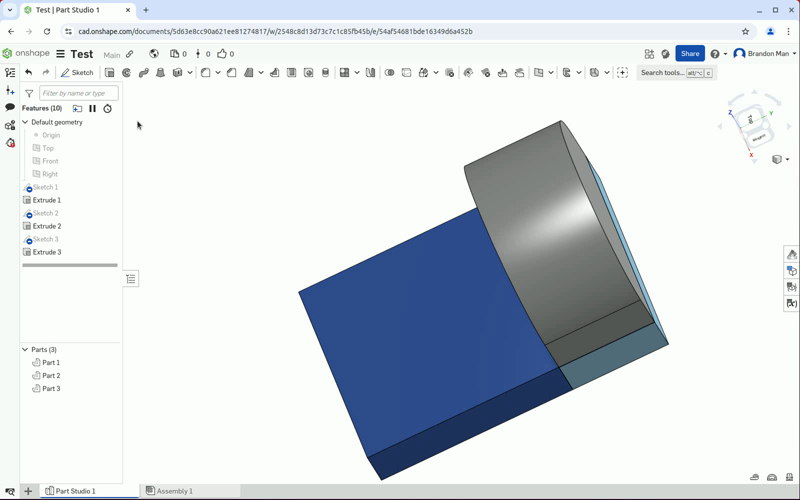
key(up, 2)
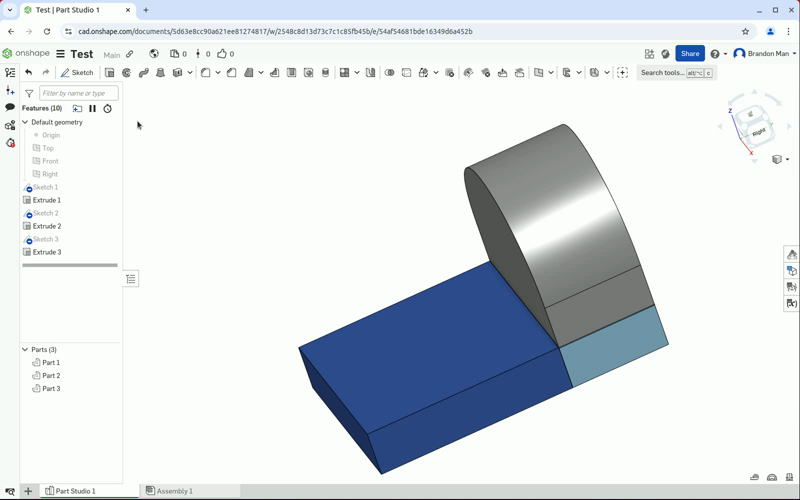
key(right, 2)
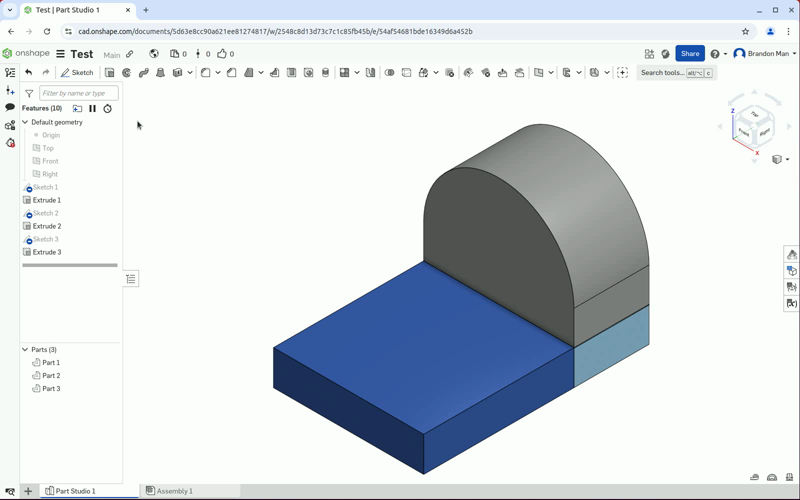
mouse_move(73, 189)
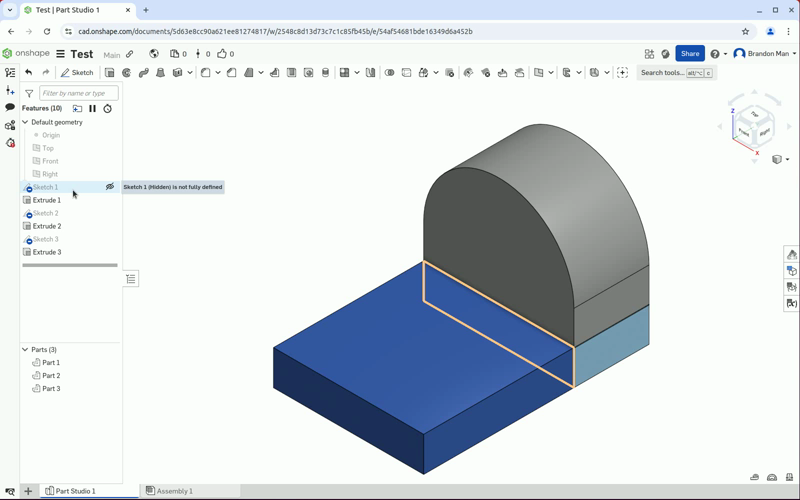
click(73, 189)